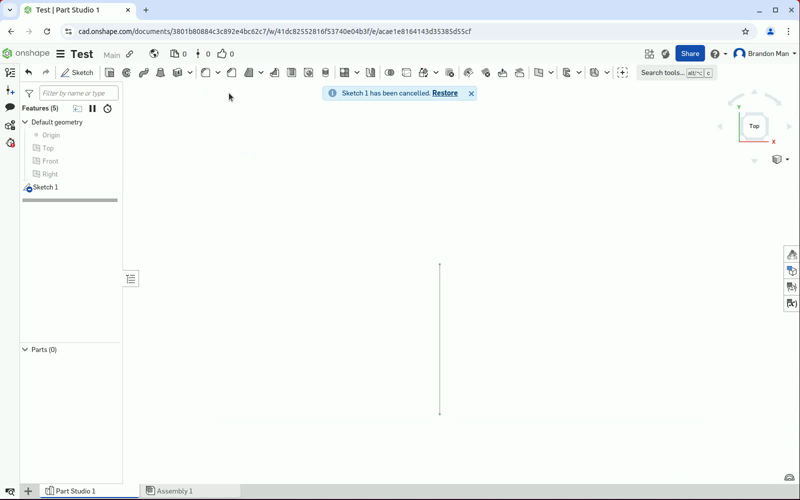
key(shift+h)
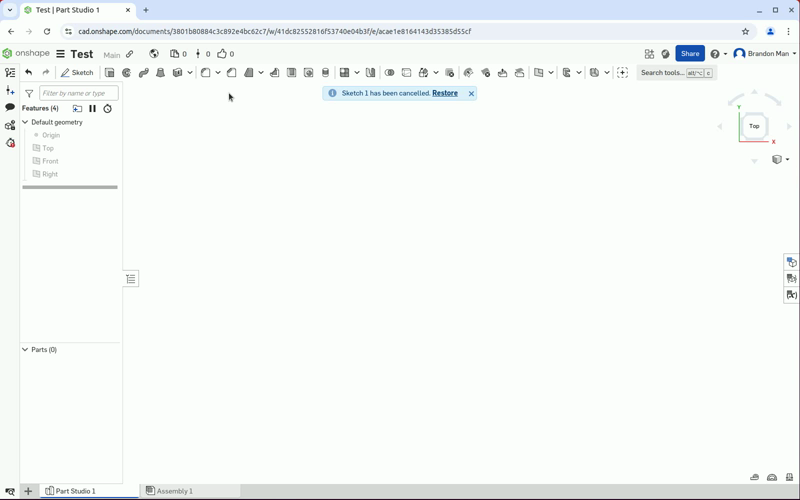
mouse_move(73, 352)
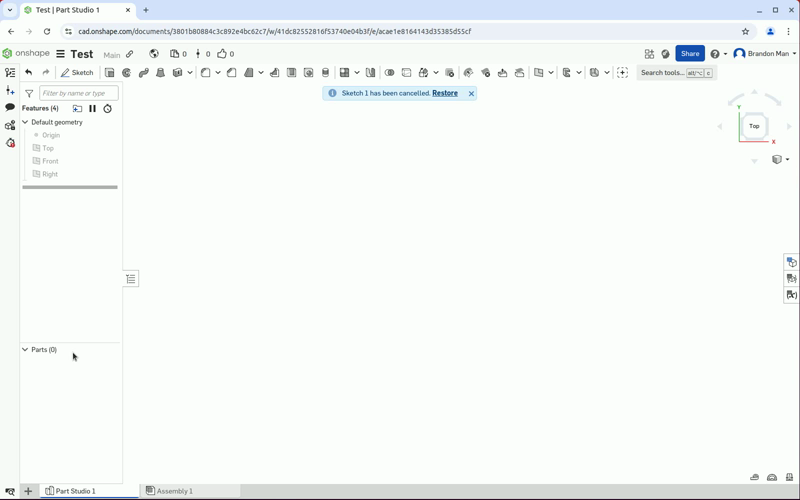
key(y)
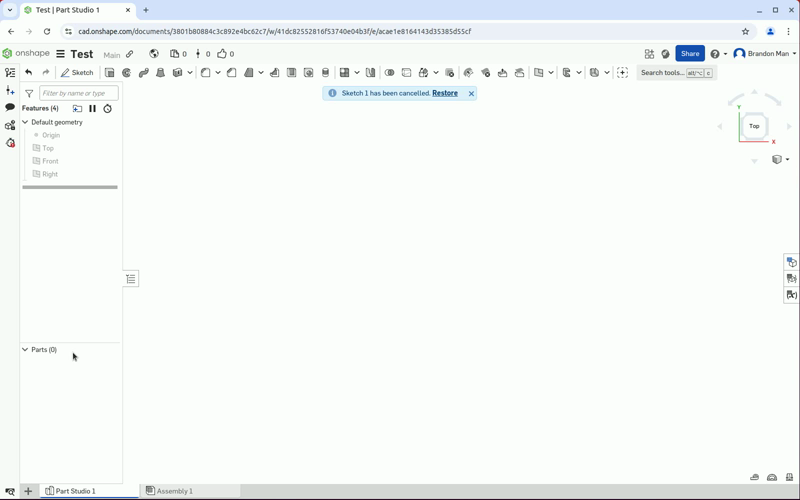
key(shift+p)
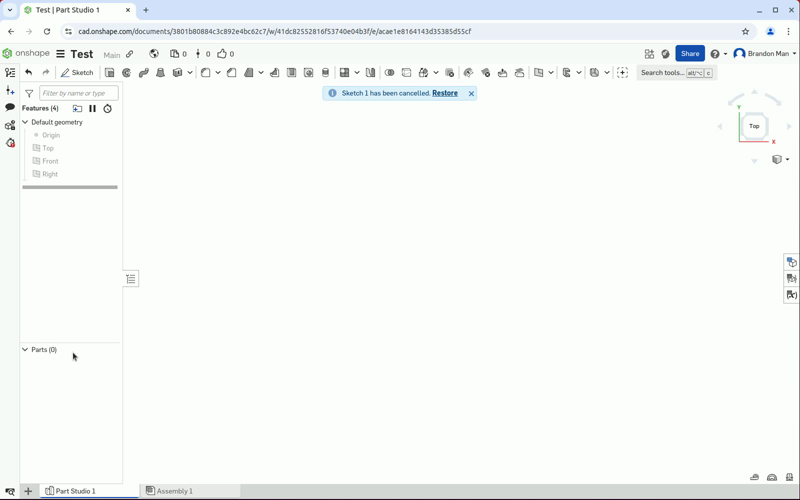
key(space)
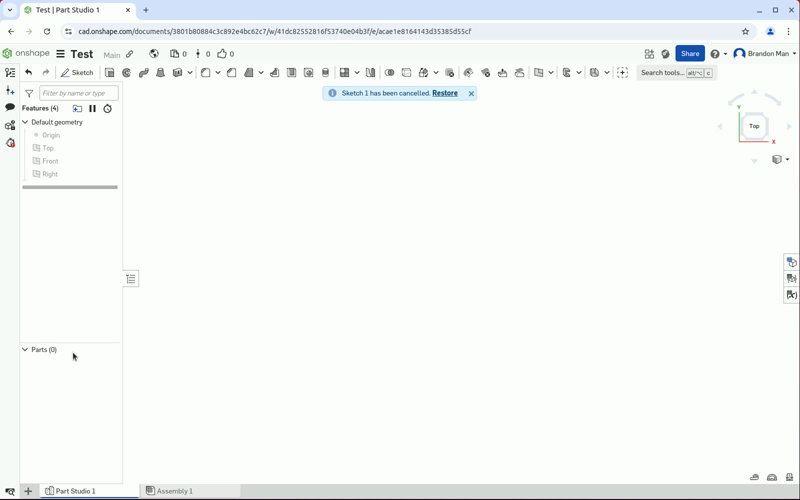
key_down(shift)
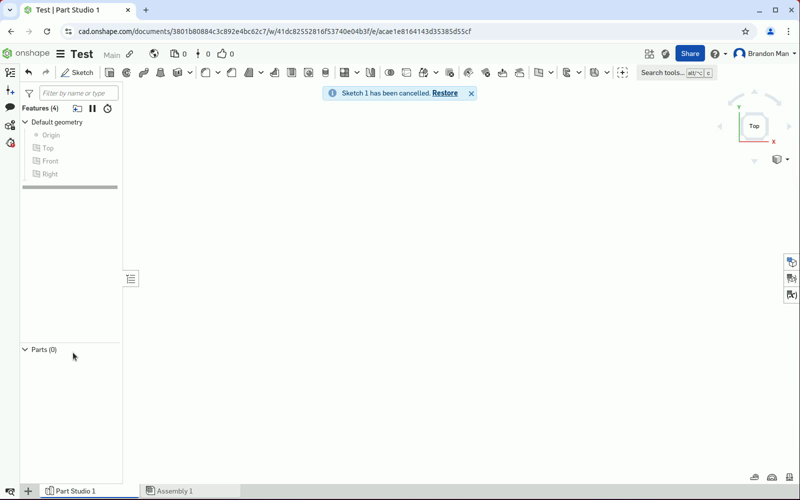
key(up)
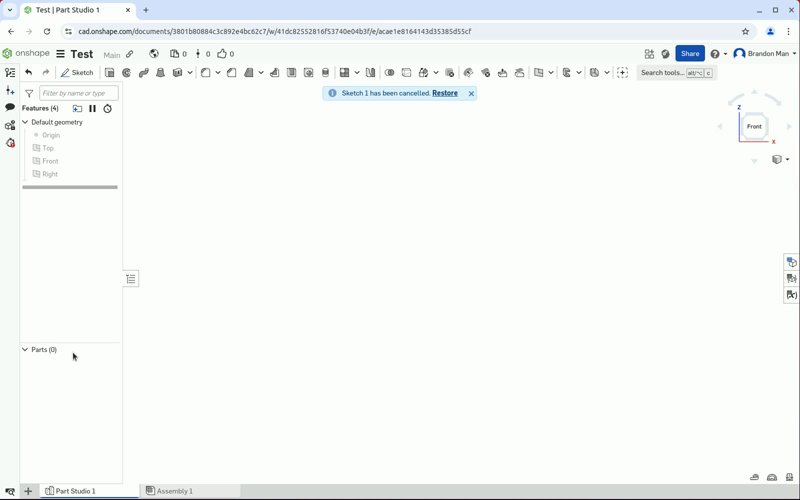
key_up(shift)
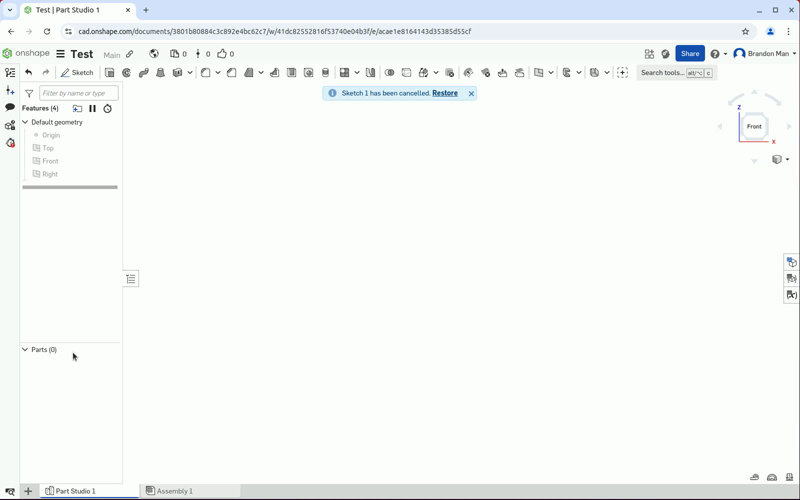
mouse_move(73, 352)
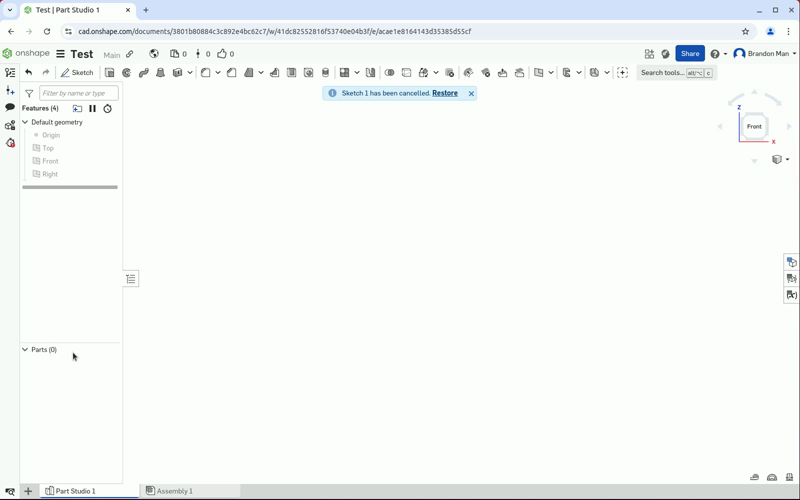
key(shift+y)
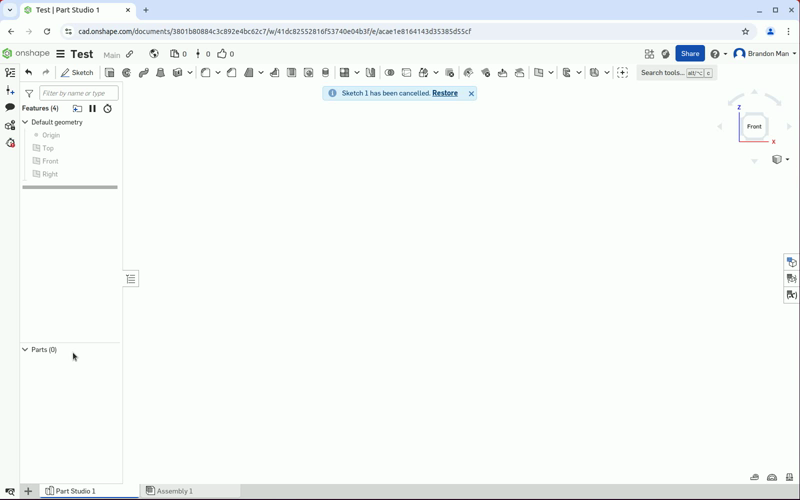
key(shift+s)
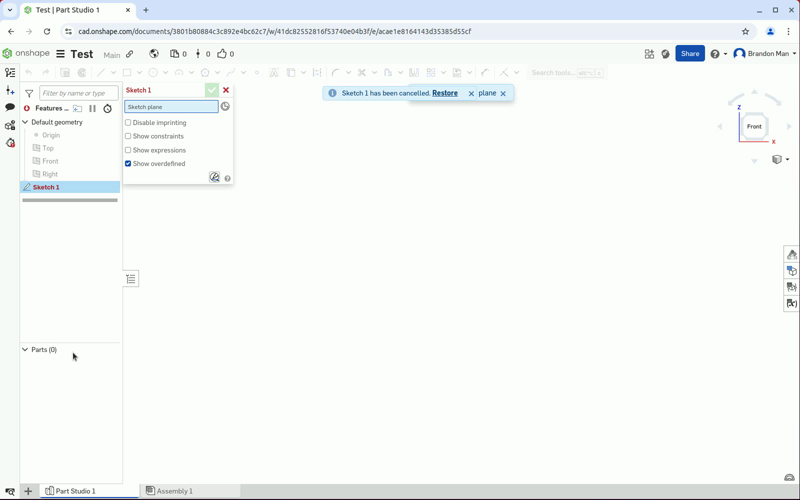
mouse_move(73, 163)
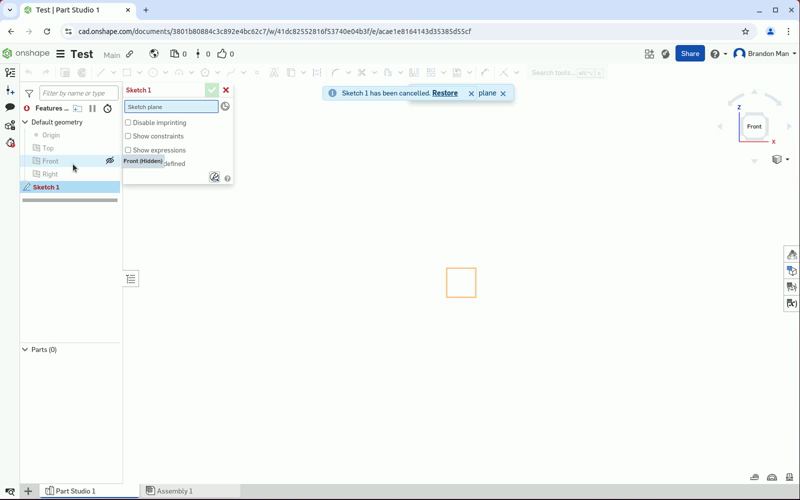
click(73, 163)
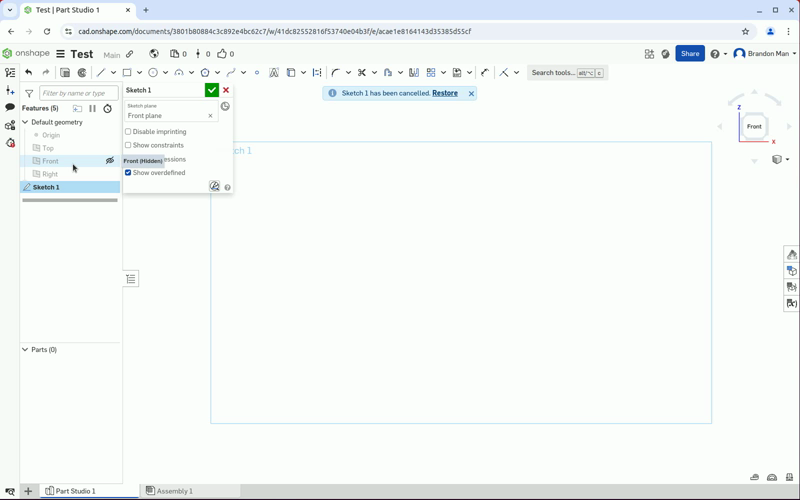
mouse_move(73, 352)
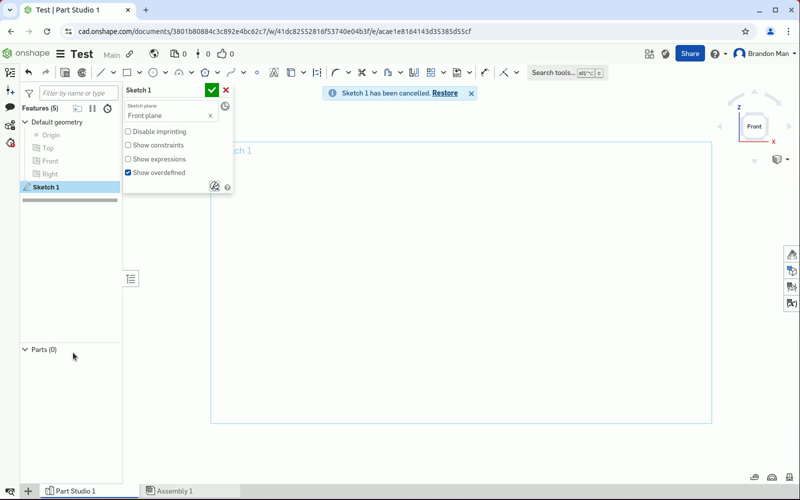
key(y)
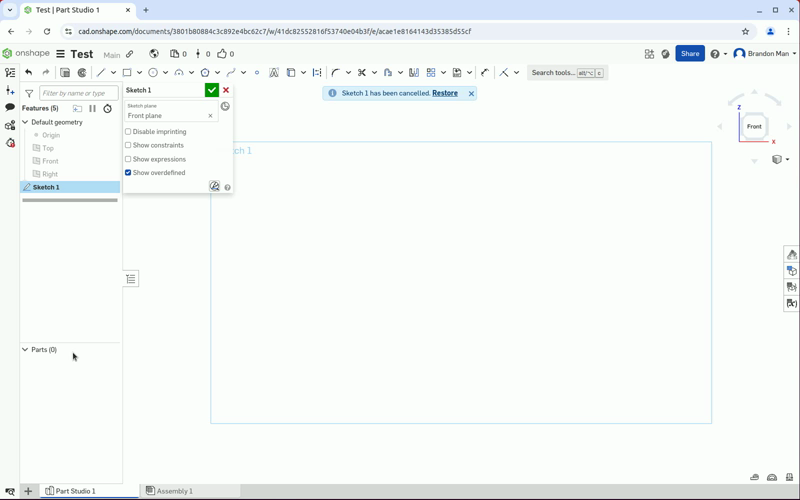
key(l)
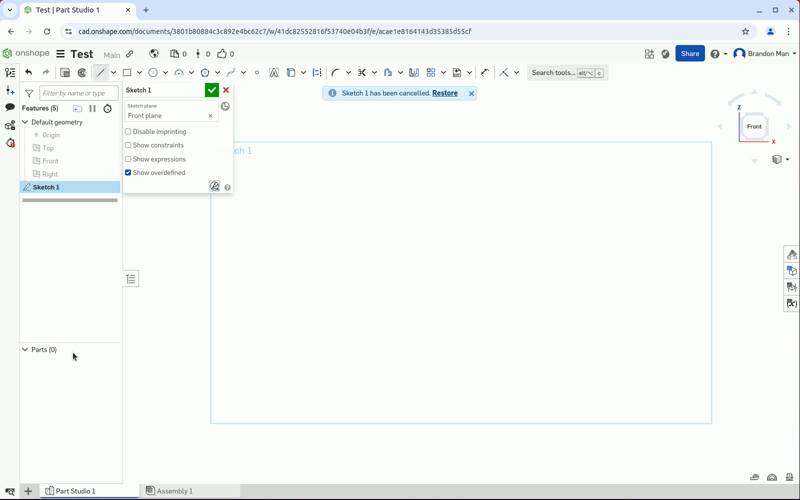
key_down(shift)
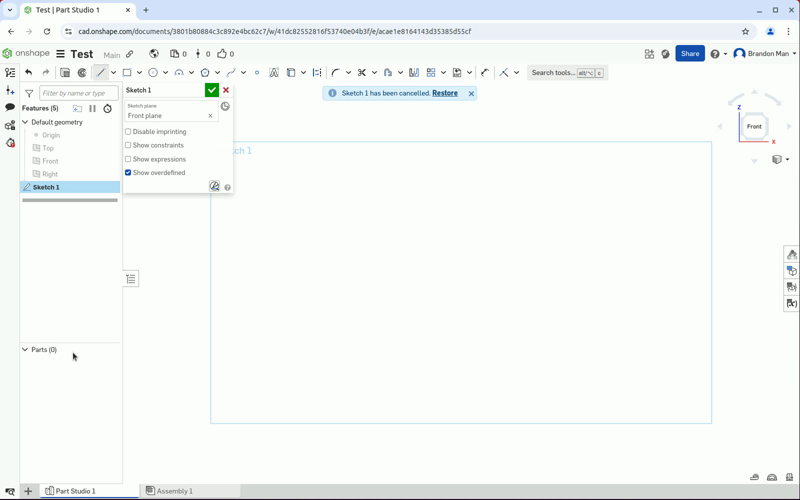
mouse_move(460, 282)
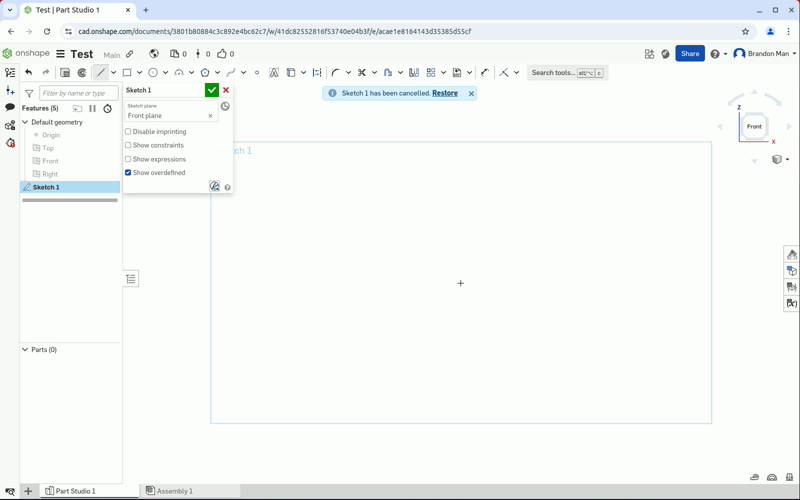
click(460, 282)
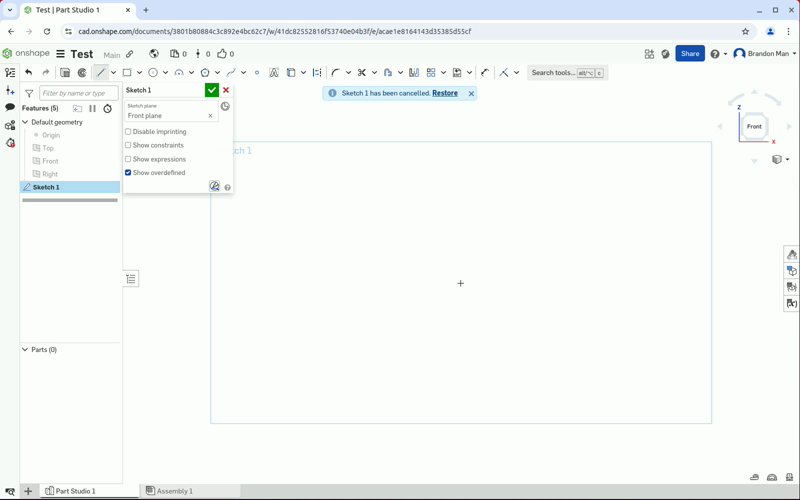
key_up(shift)
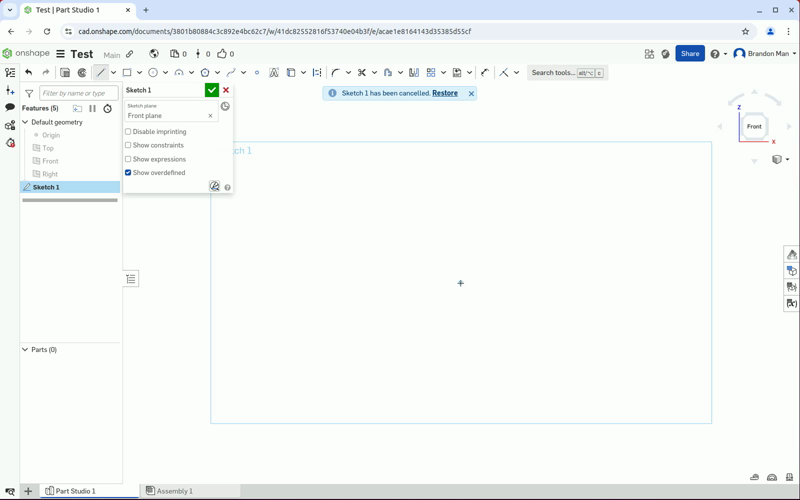
key_down(shift)
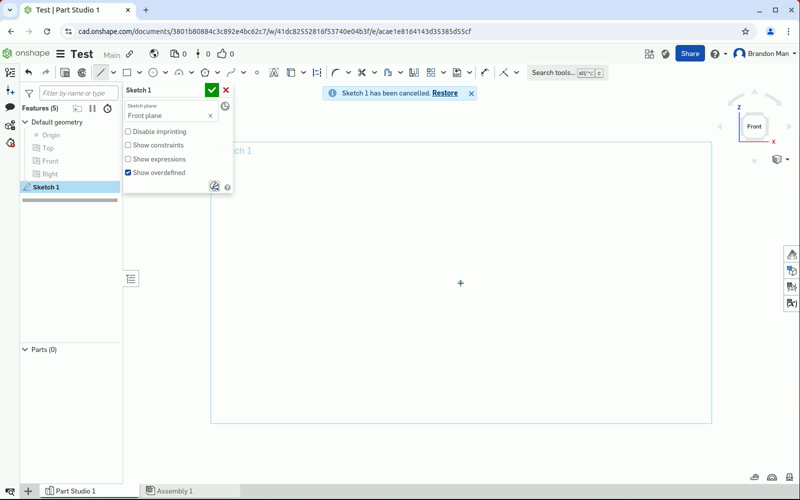
mouse_move(573, 282)
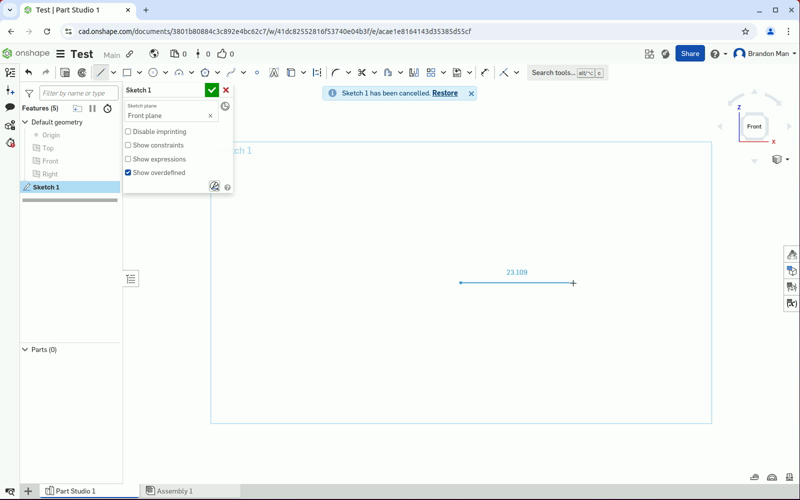
click(573, 282)
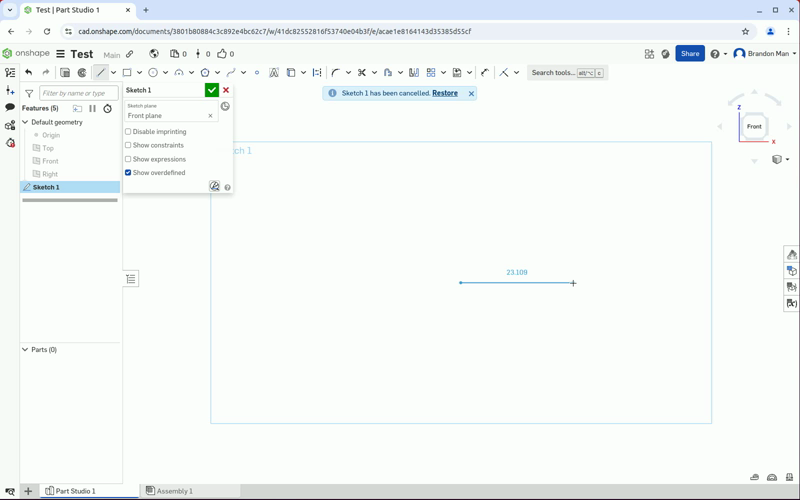
key_up(shift)
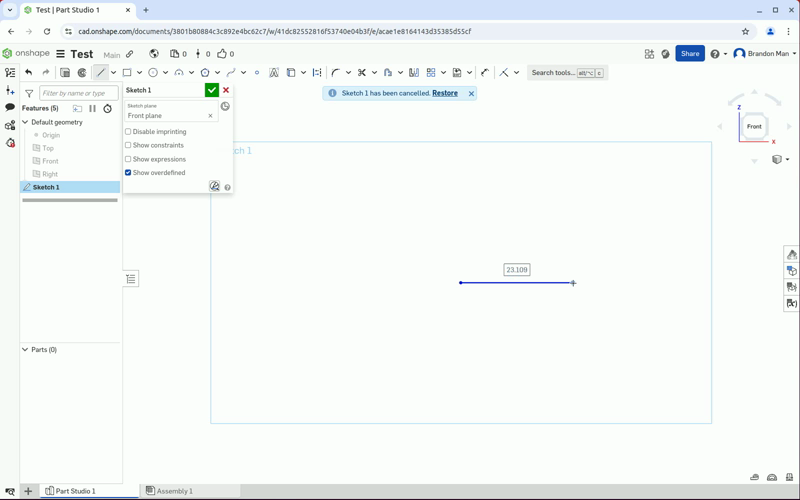
key_down(shift)
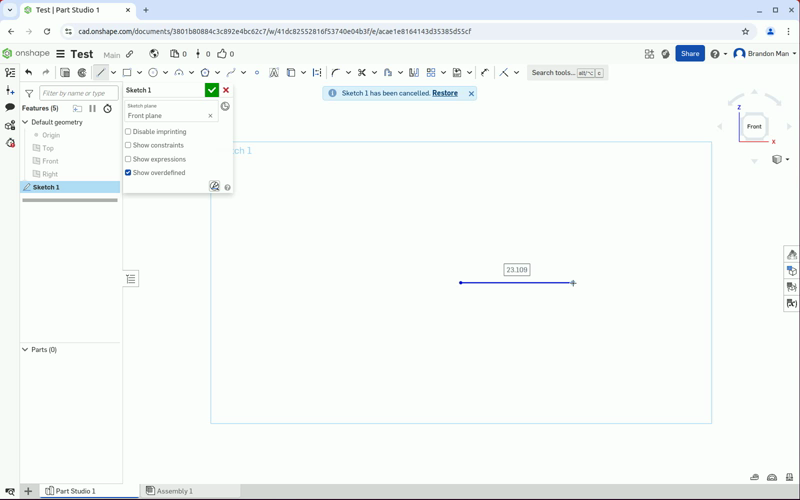
mouse_move(589, 282)
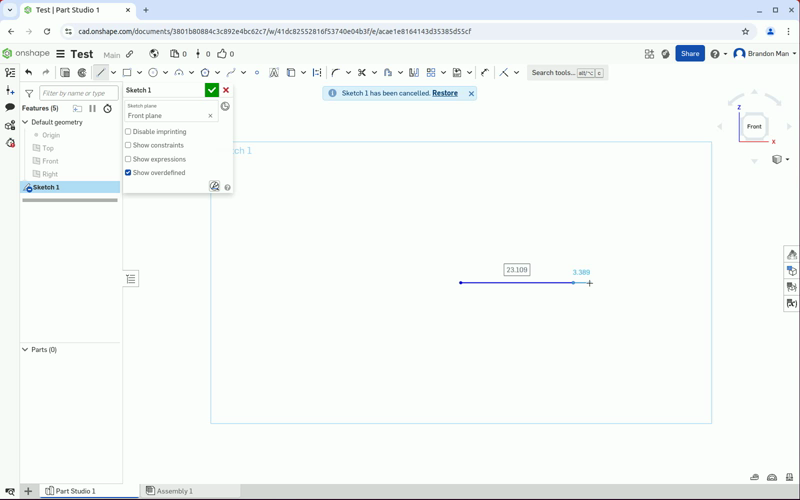
mouse_move(573, 230)
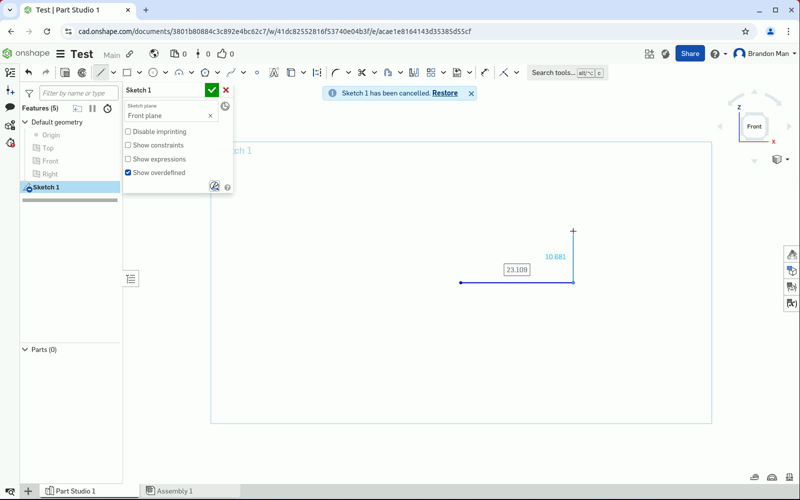
click(573, 230)
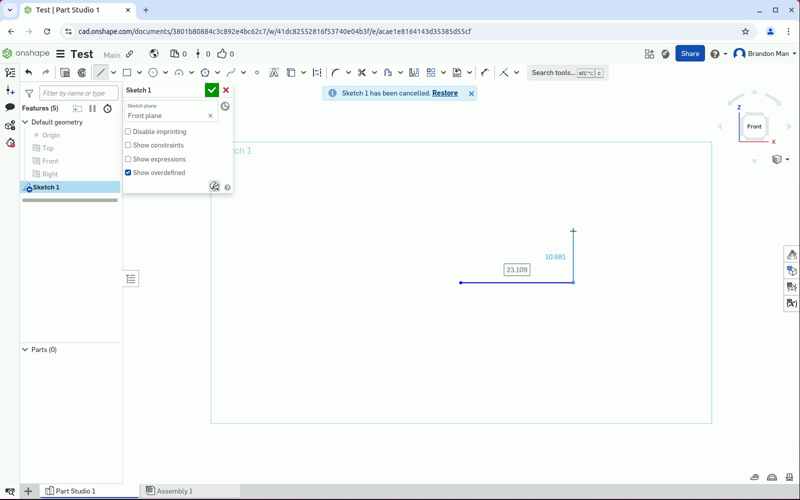
key_up(shift)
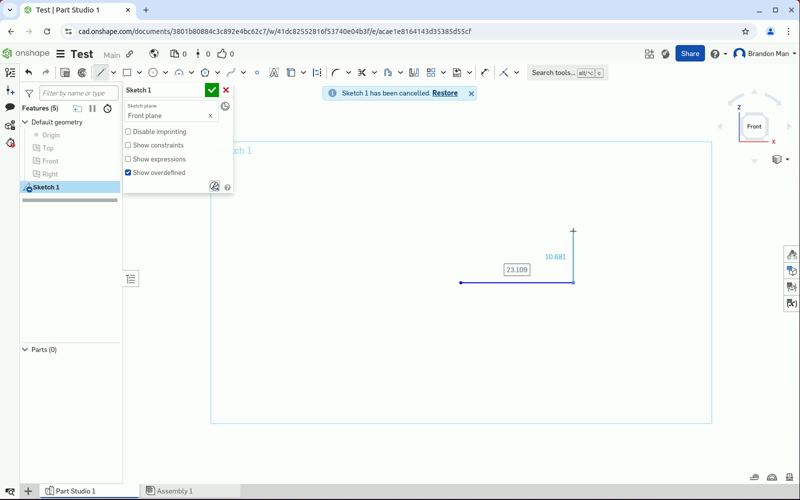
key_down(shift)
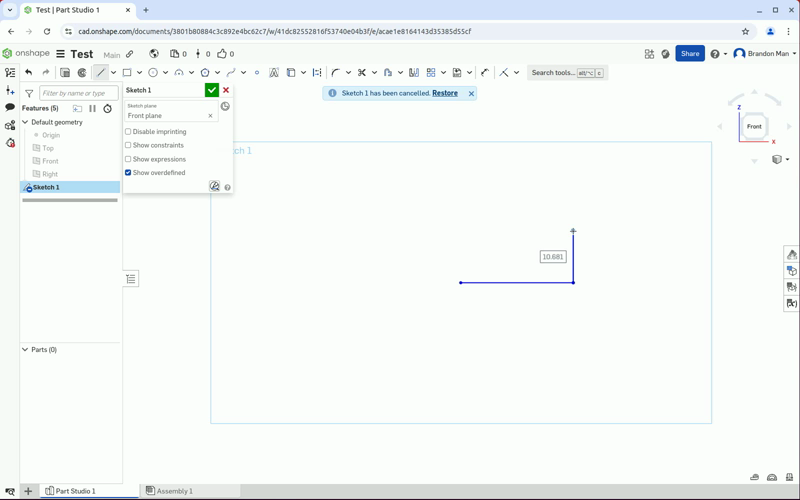
mouse_move(460, 230)
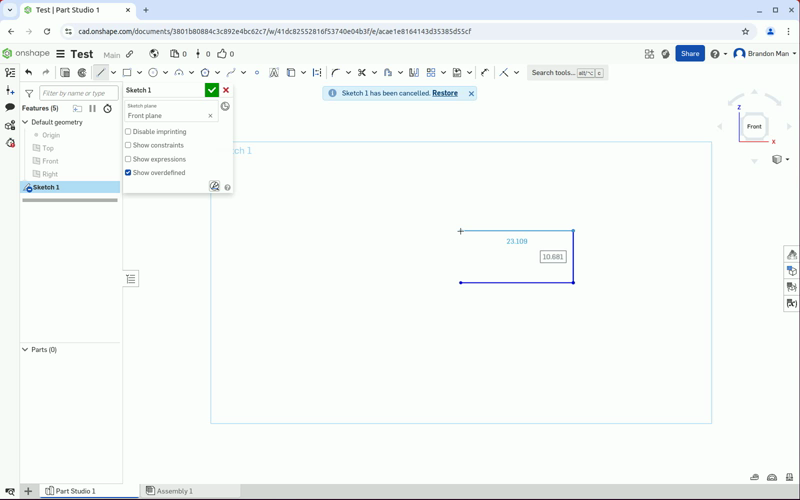
click(460, 230)
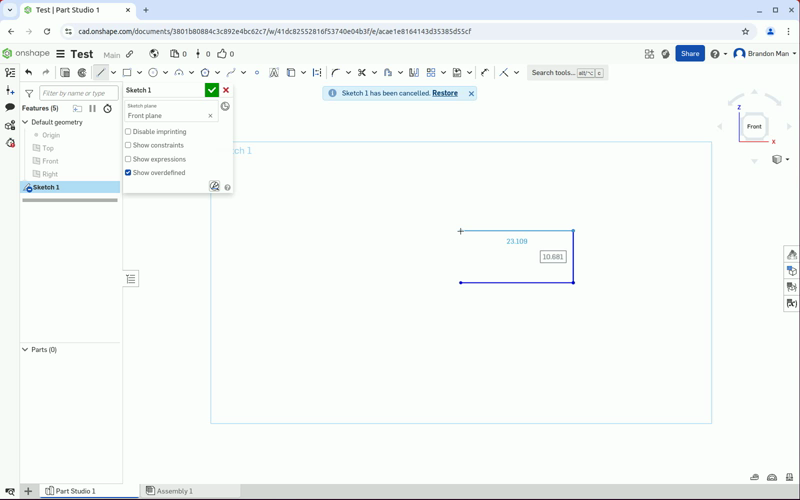
key_up(shift)
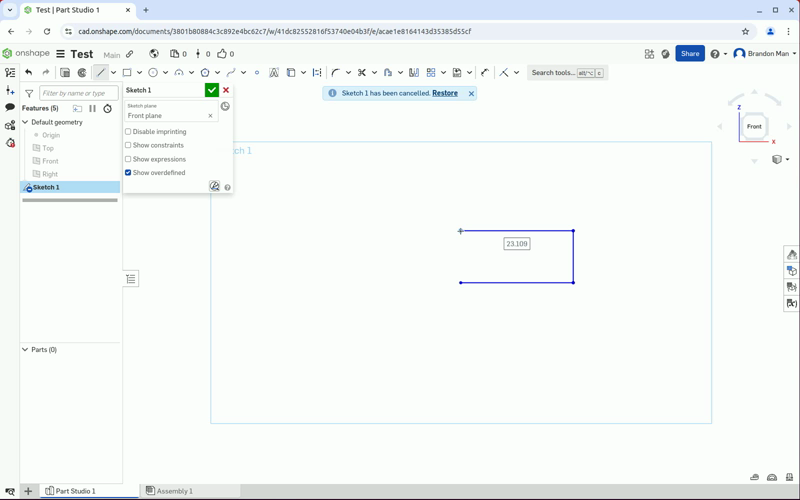
mouse_move(490, 230)
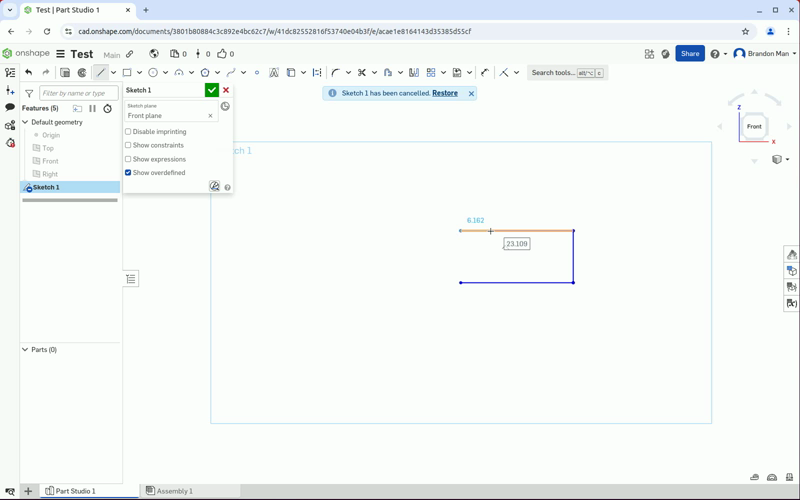
key_down(shift)
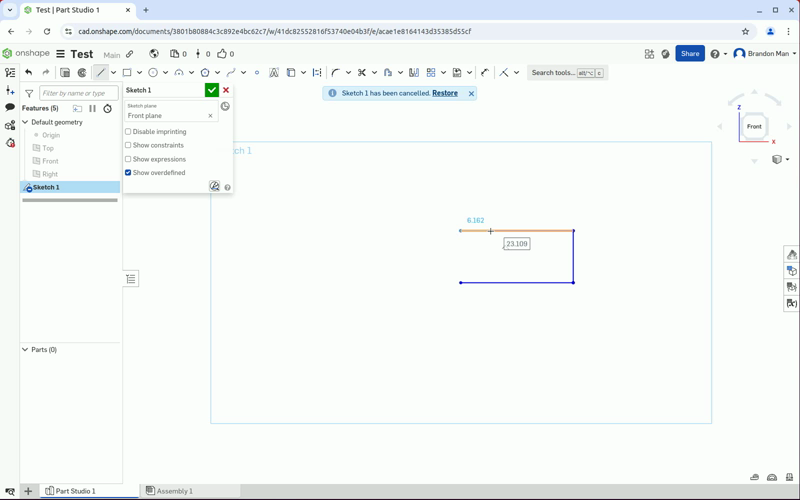
mouse_move(460, 282)
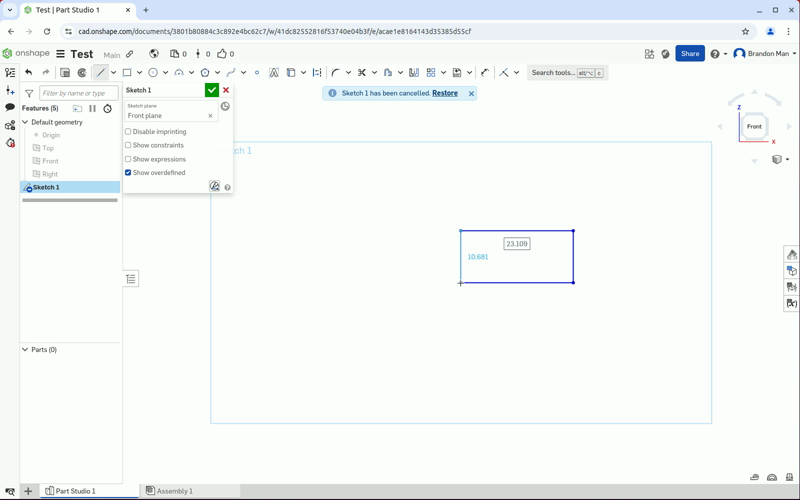
key_up(shift)
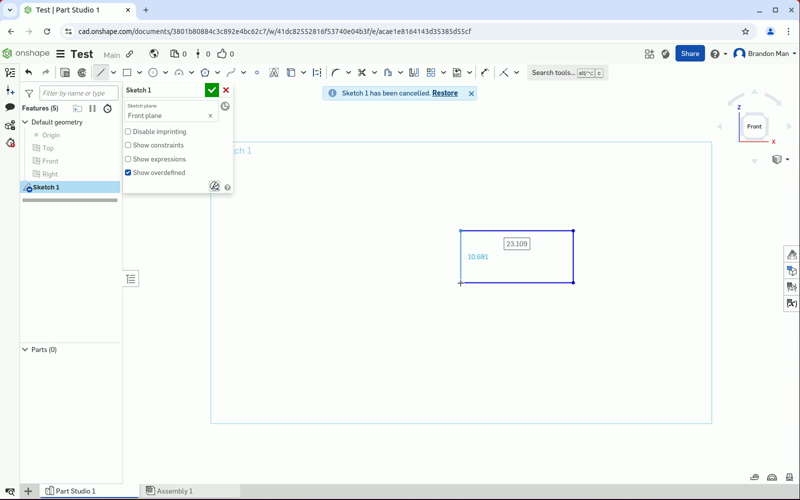
click(460, 282)
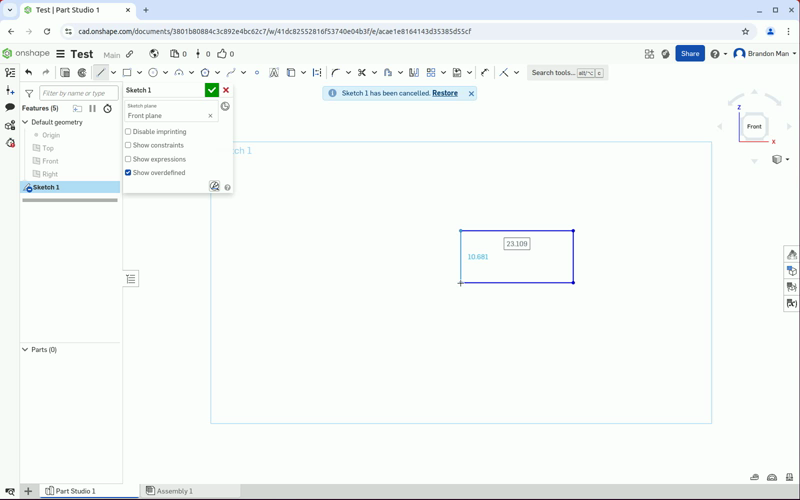
key(esc)
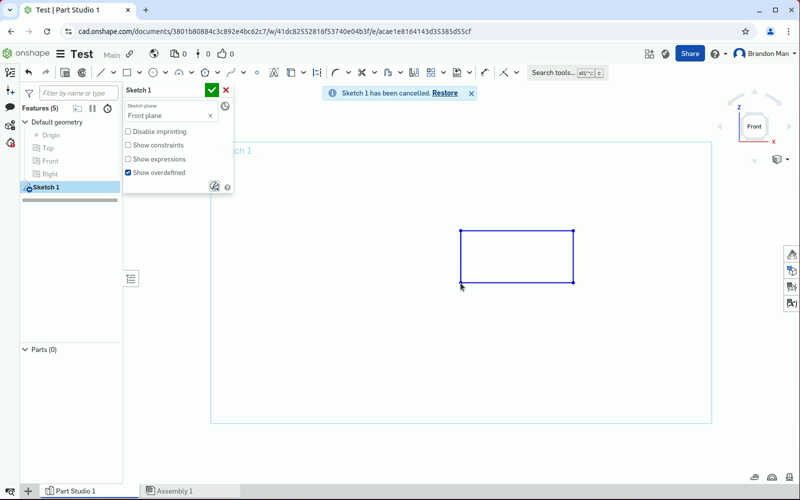
mouse_move(527, 248)
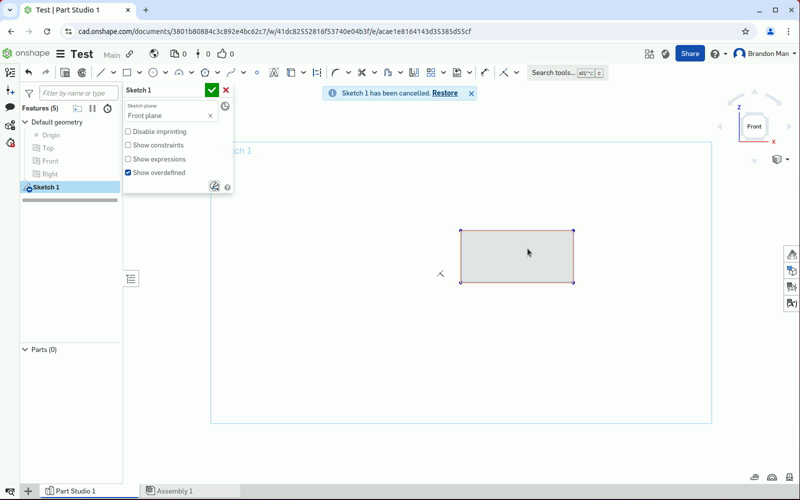
click(527, 248)
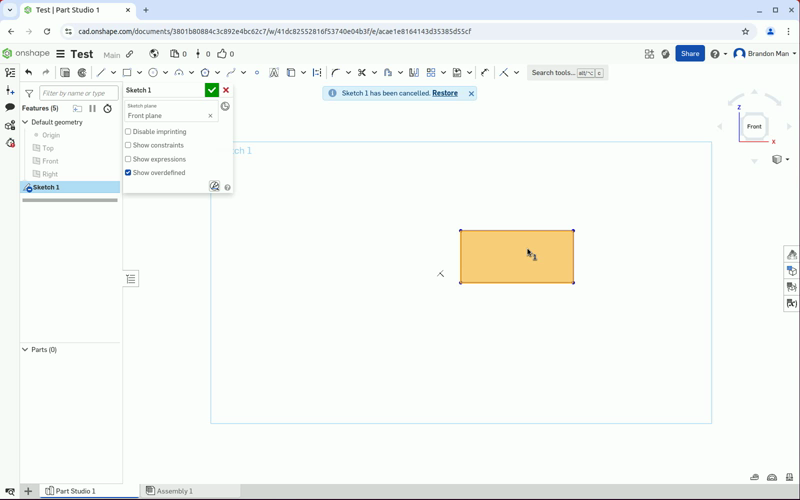
mouse_move(73, 352)
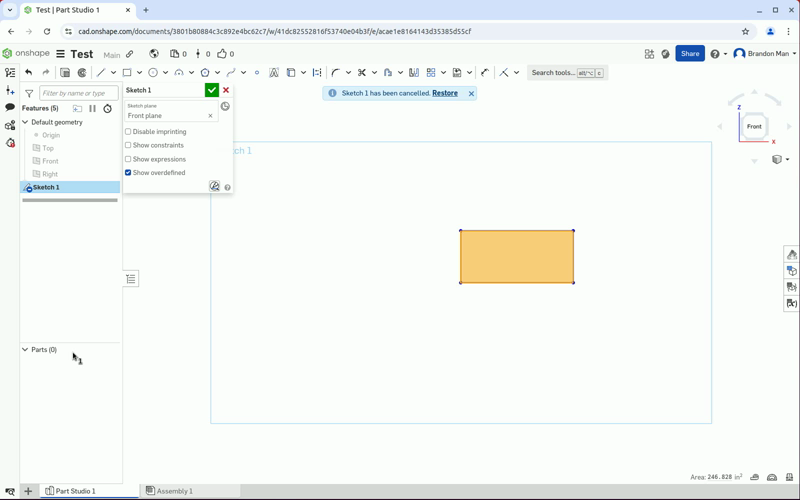
key(shift+y)
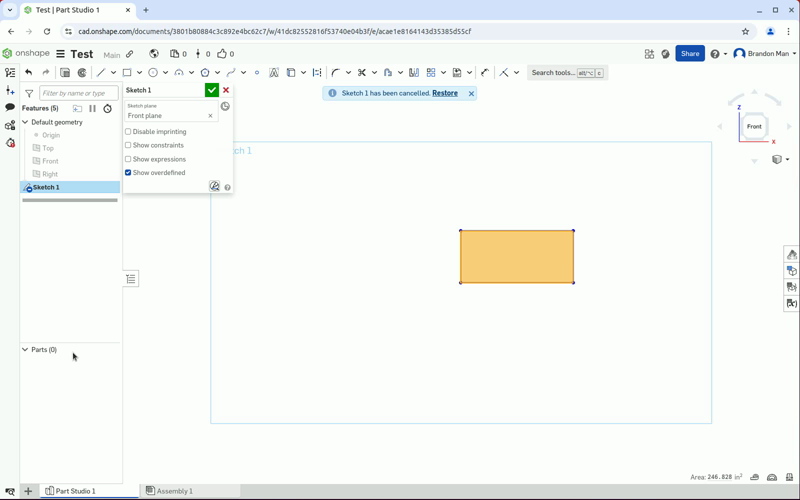
key(shift+e)
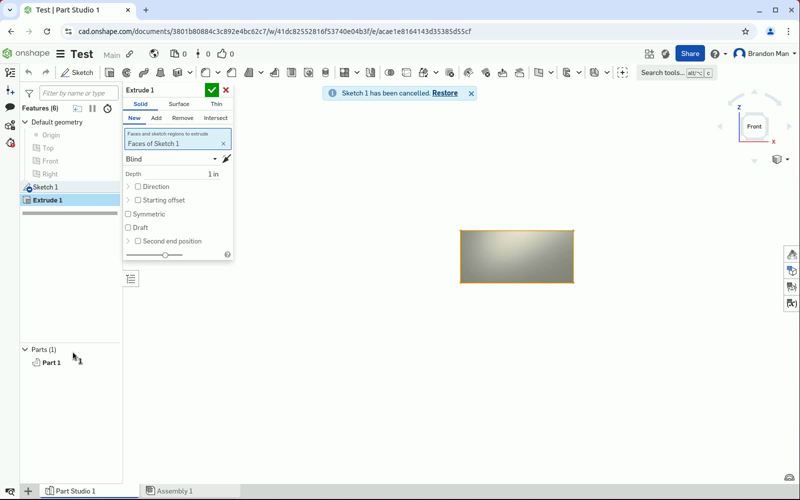
mouse_move(143, 106)
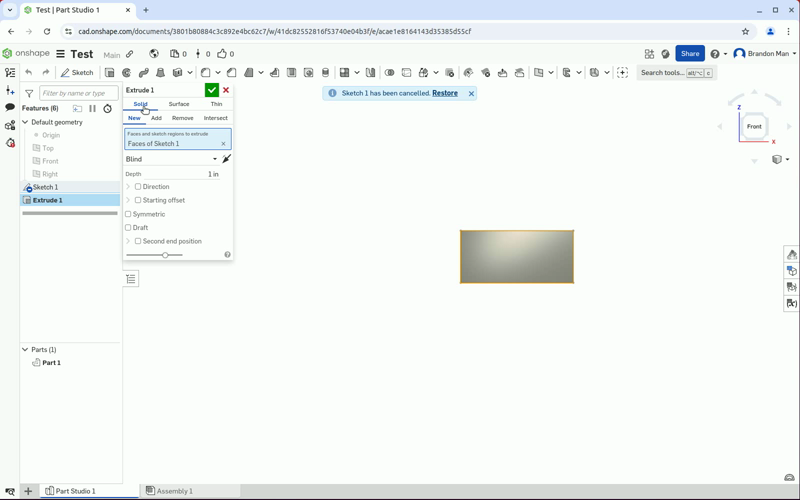
click(143, 106)
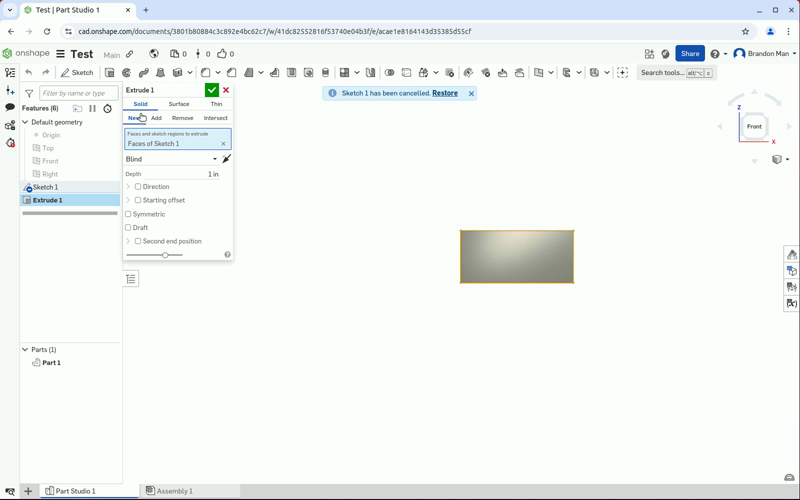
mouse_move(137, 120)
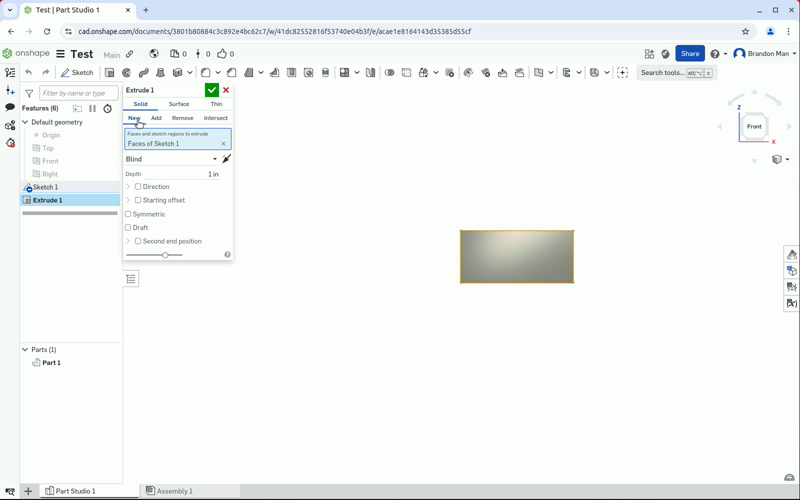
click(137, 120)
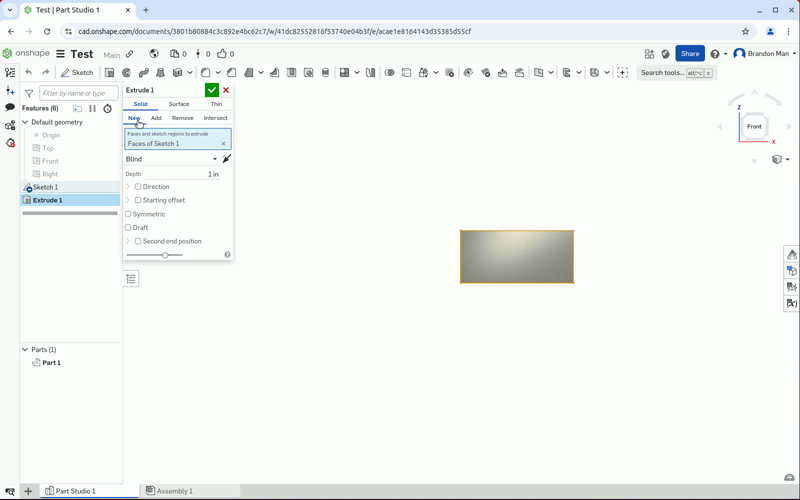
key(tab, 4)
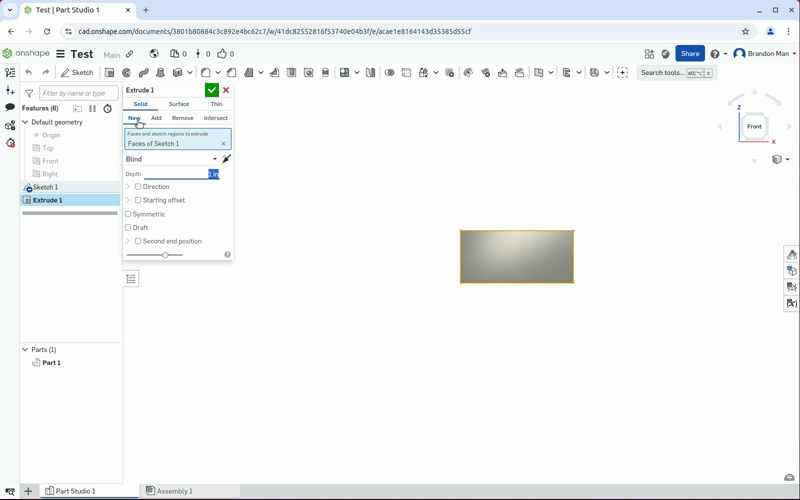
text(6.018)
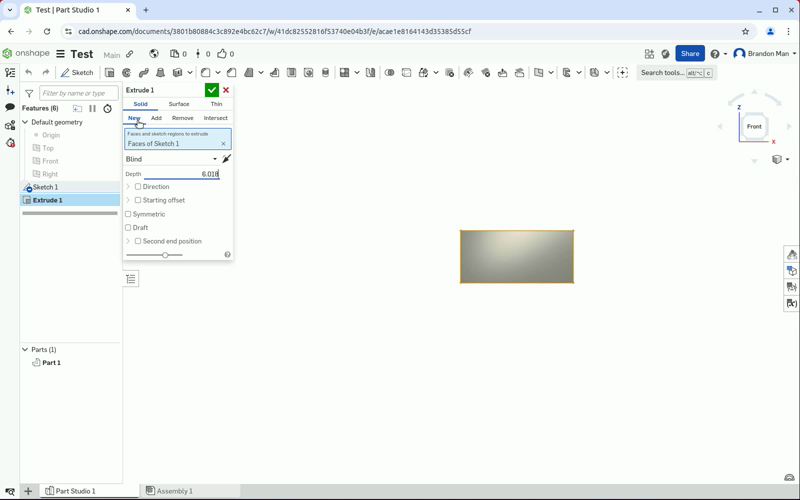
key(enter)
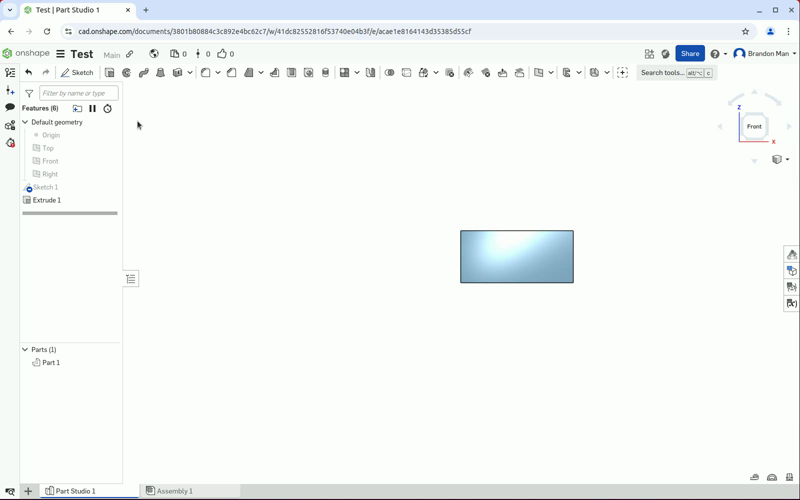
key(shift+h)
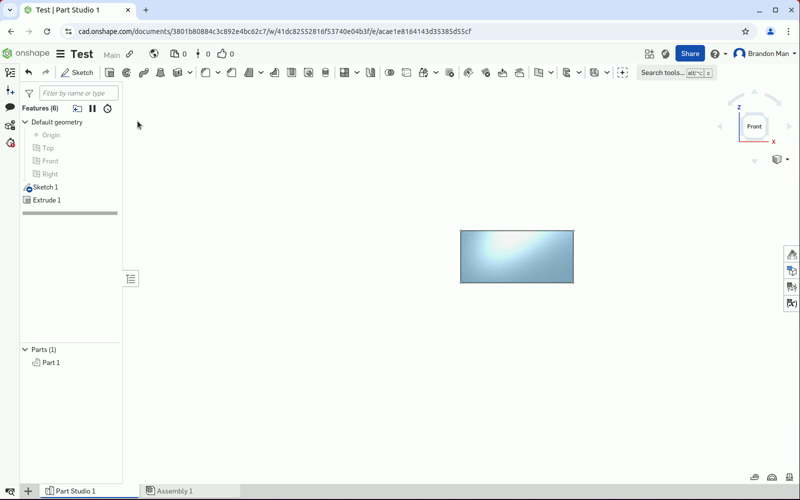
key(shift+h)
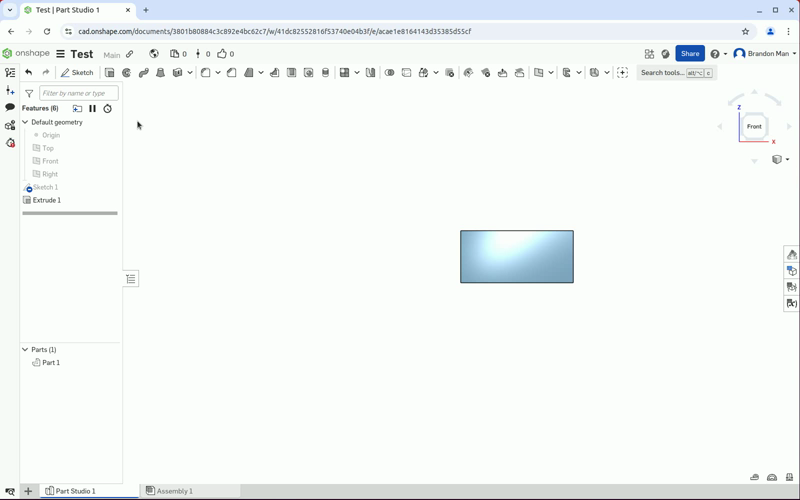
mouse_move(73, 189)
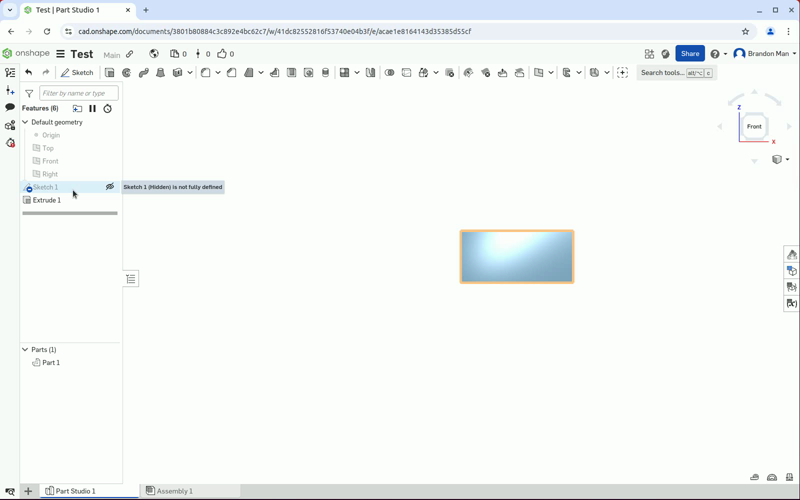
click(73, 189)
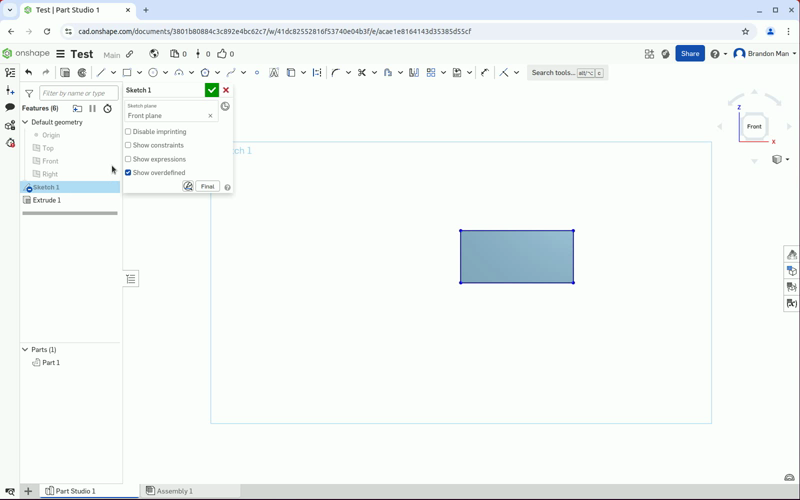
mouse_move(229, 92)
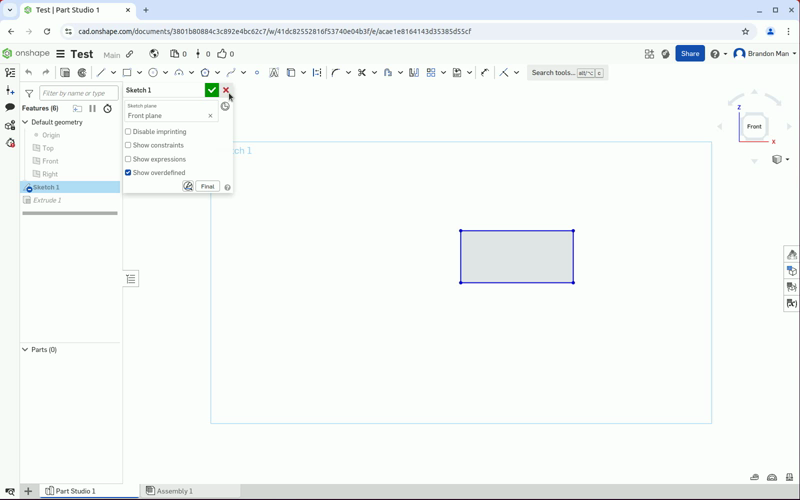
click(229, 92)
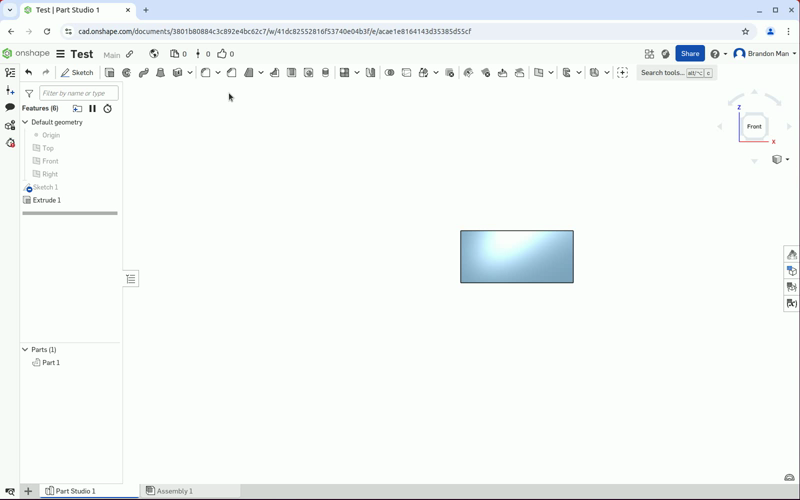
mouse_move(541, 75)
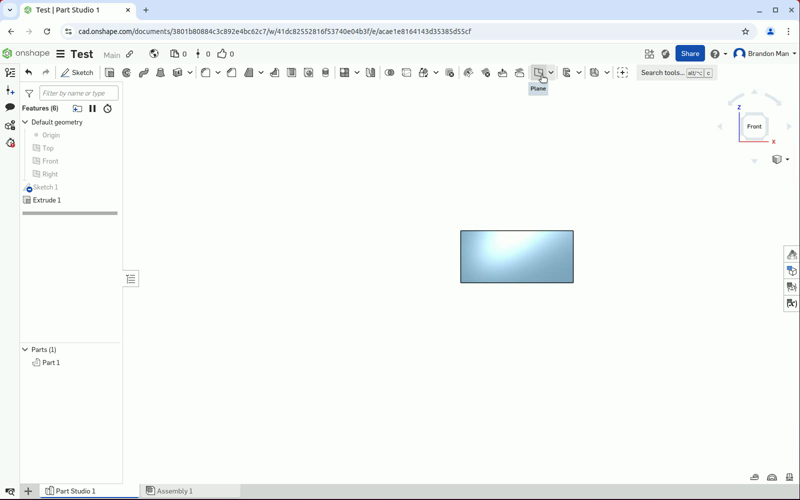
click(541, 75)
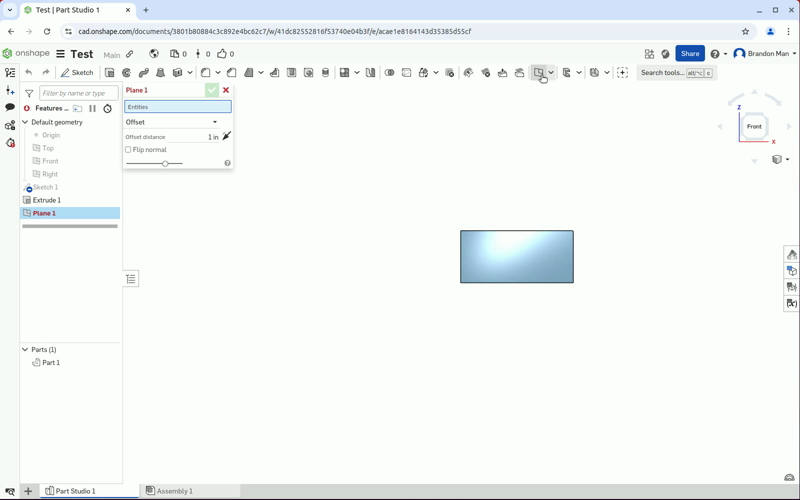
mouse_move(73, 163)
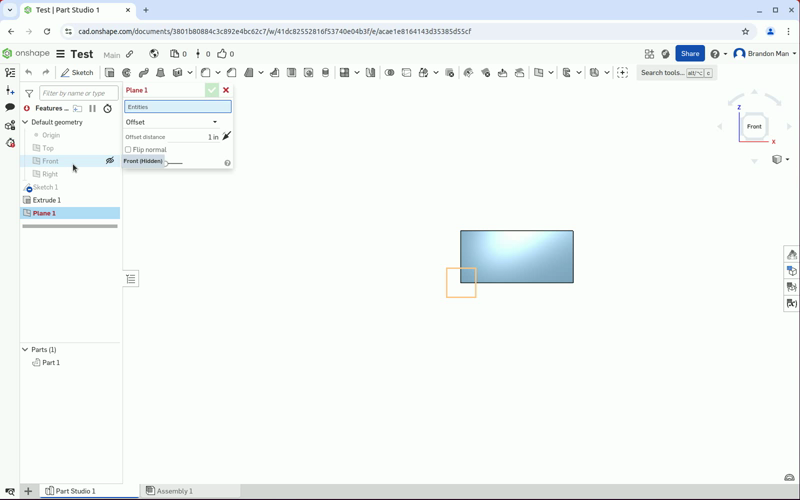
click(73, 163)
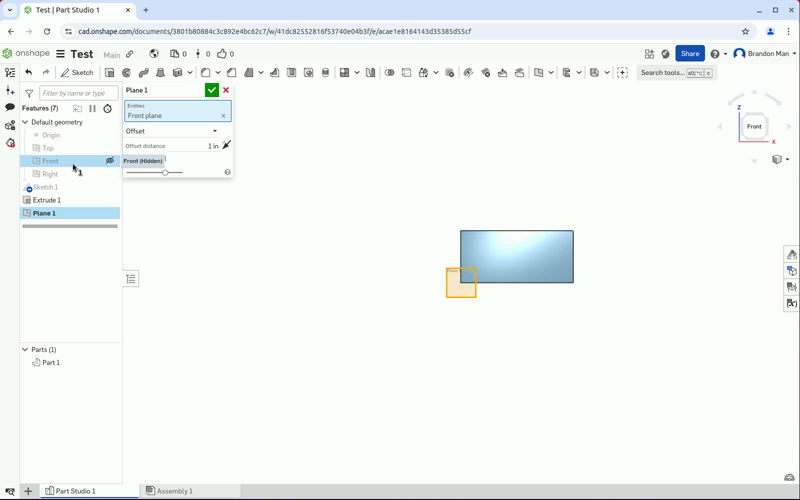
key(tab, 2)
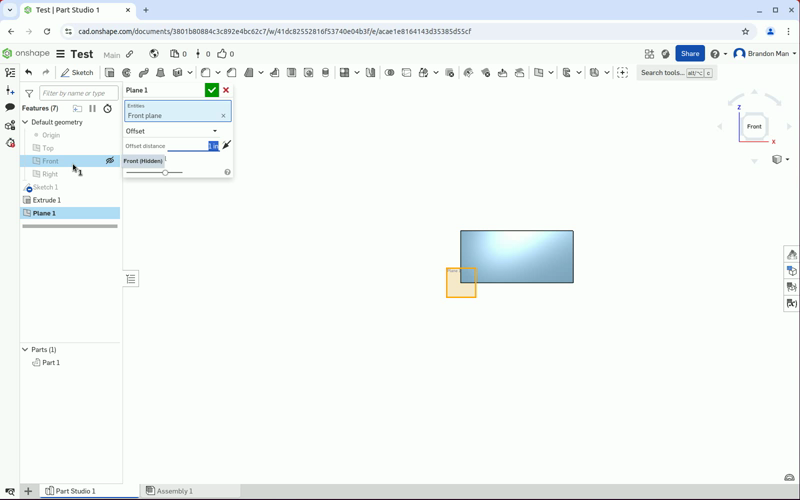
text(6.008)
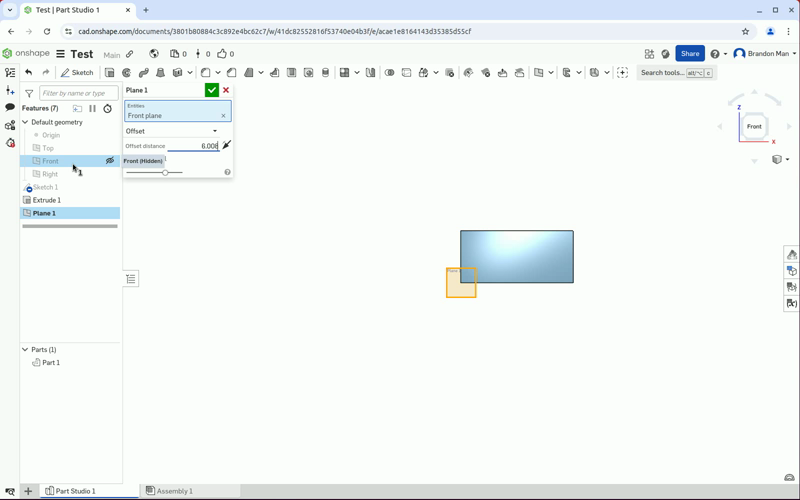
key(enter, 2)
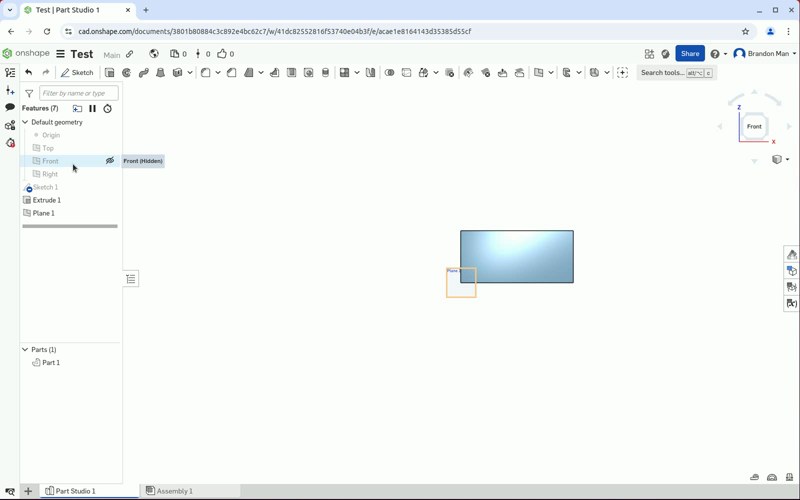
key(shift+s)
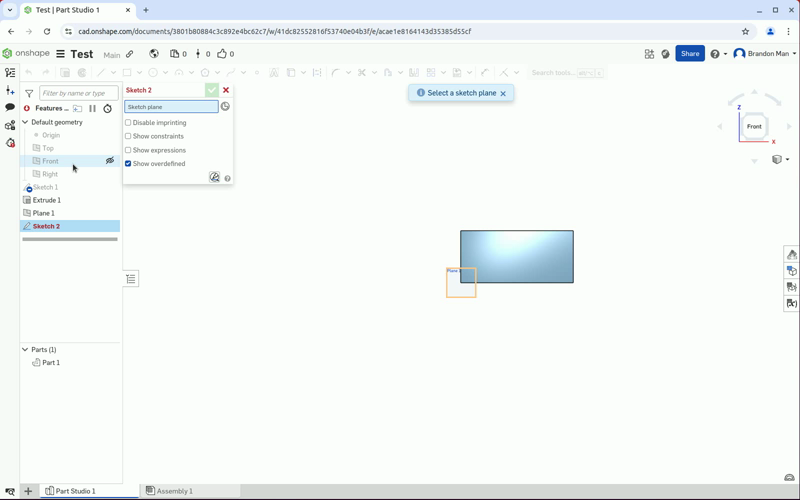
mouse_move(73, 215)
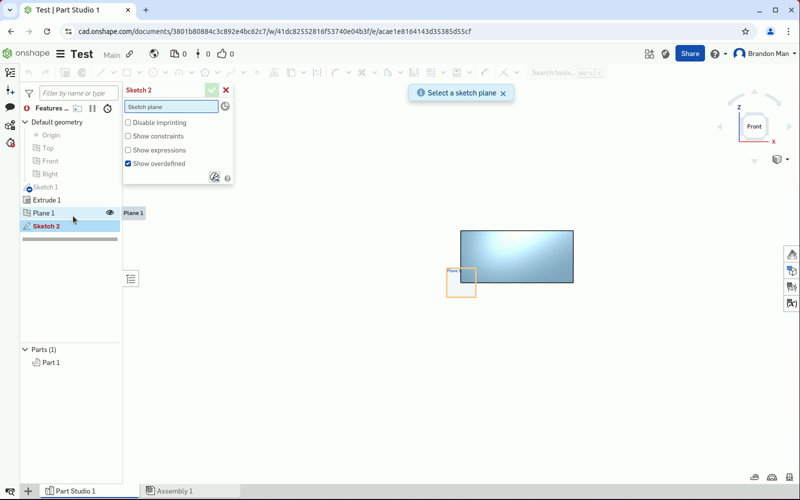
click(73, 215)
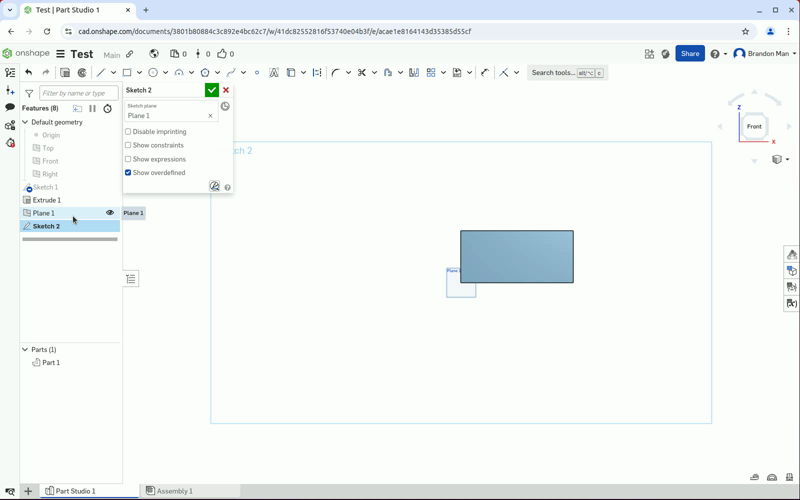
mouse_move(73, 352)
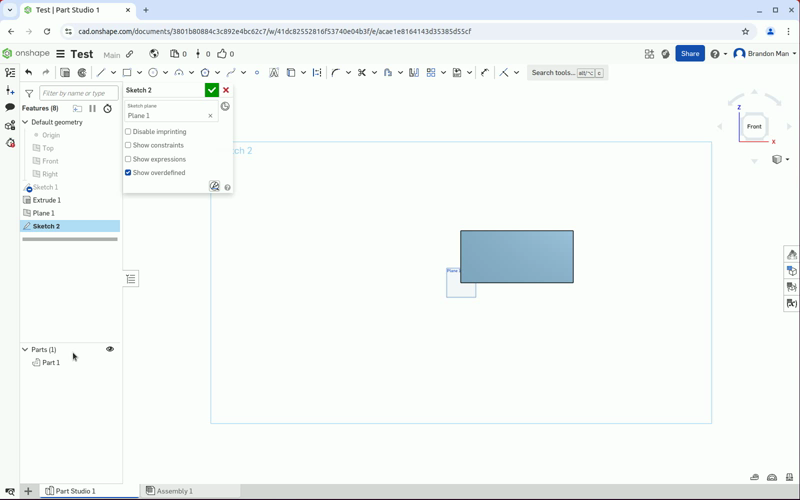
key(y)
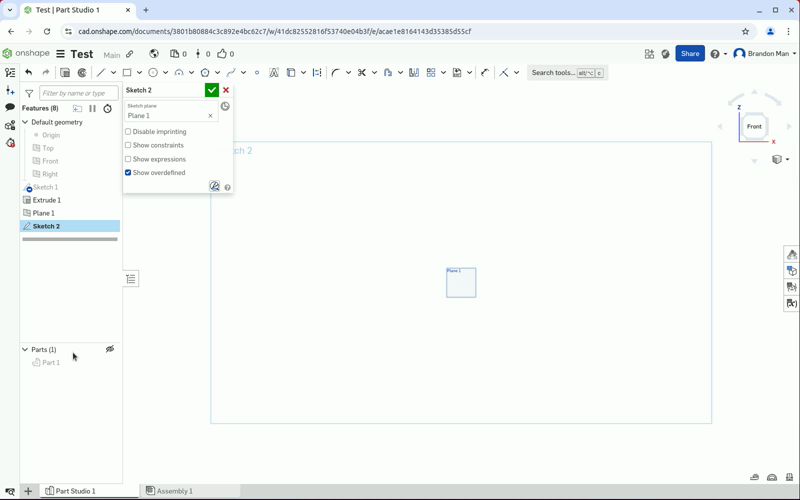
key(c)
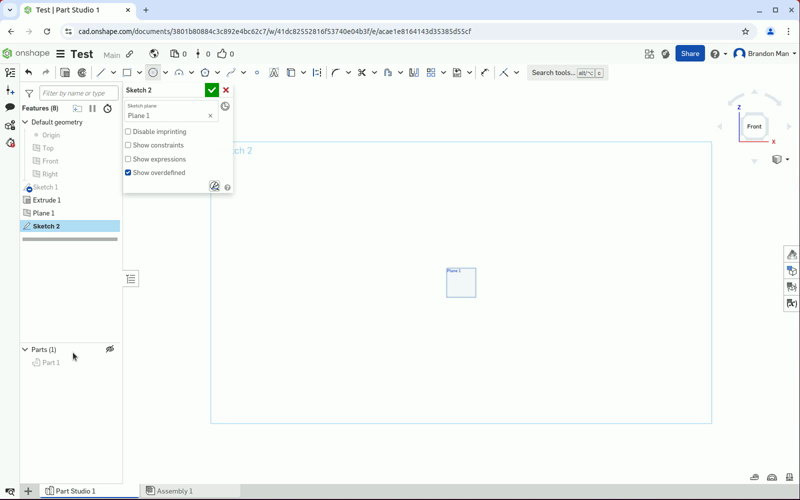
key_down(shift)
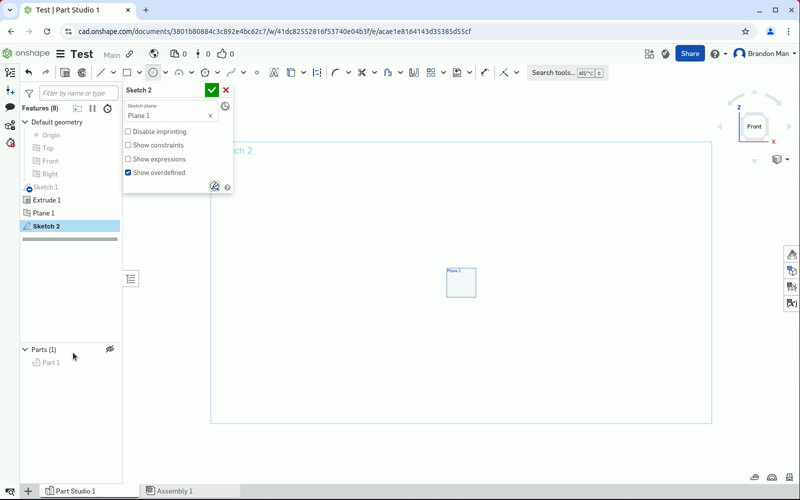
mouse_move(532, 257)
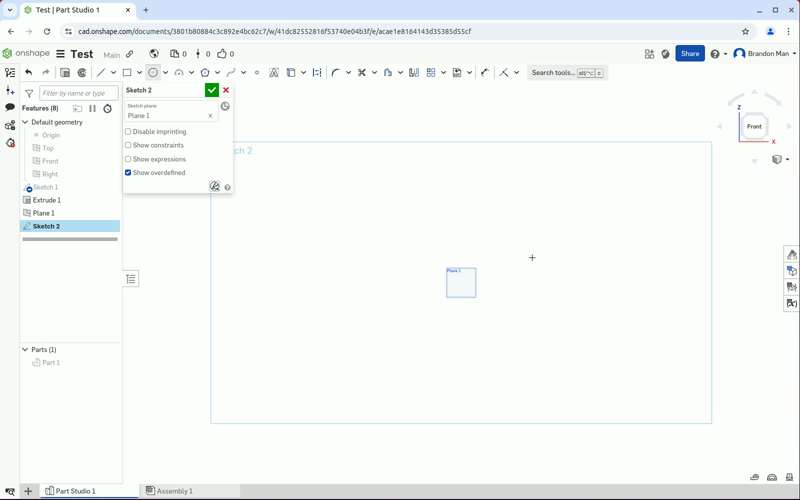
click(532, 257)
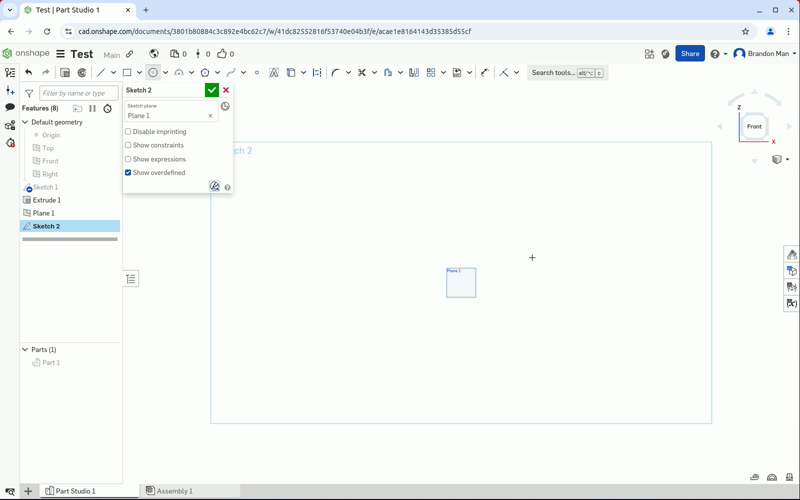
key_up(shift)
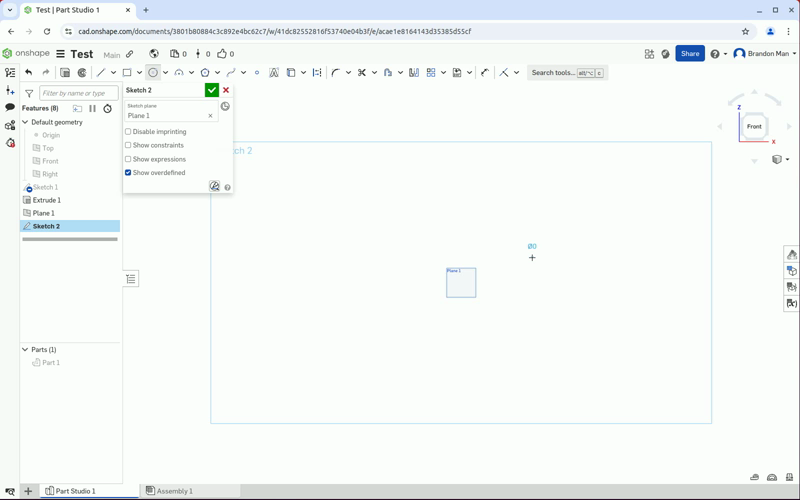
mouse_move(547, 257)
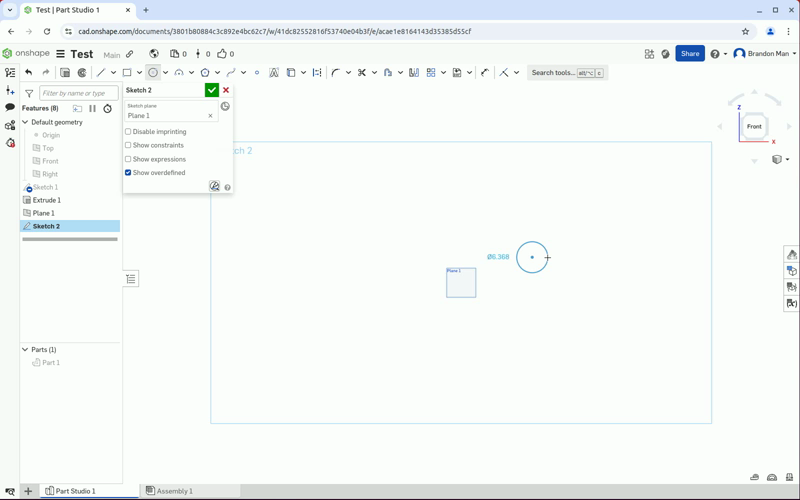
click(547, 257)
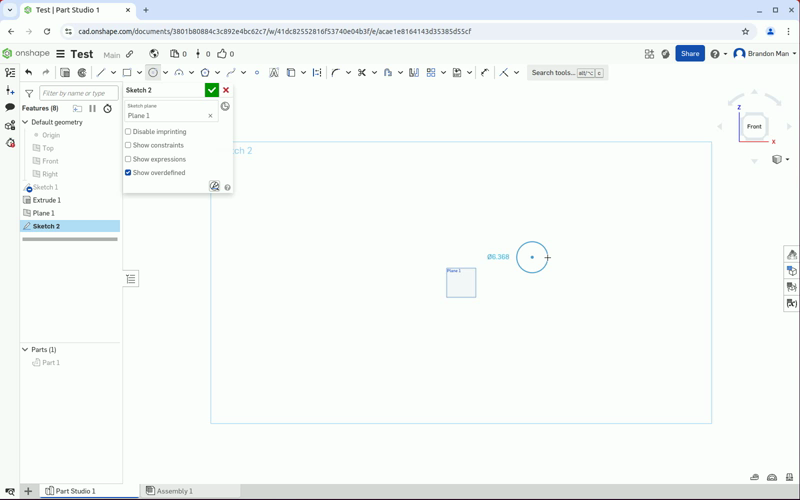
key(esc)
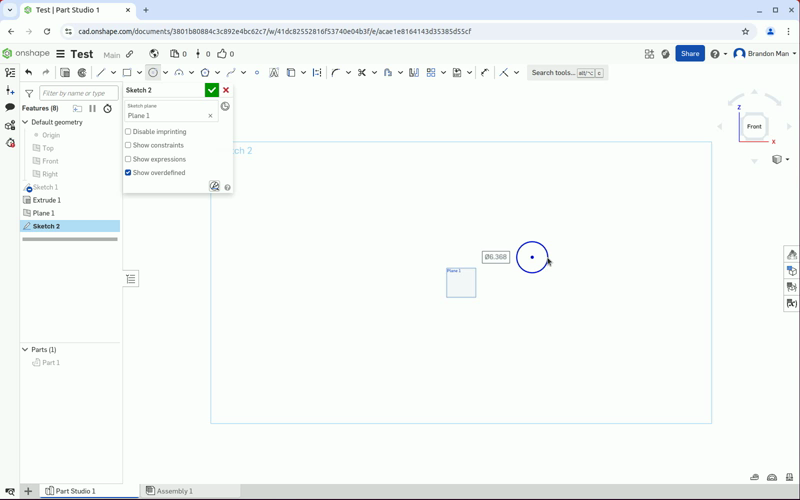
mouse_move(525, 259)
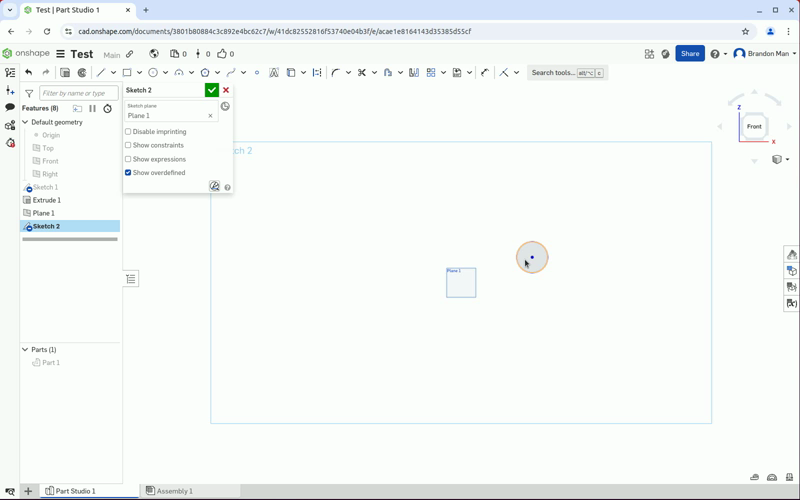
scroll(6)
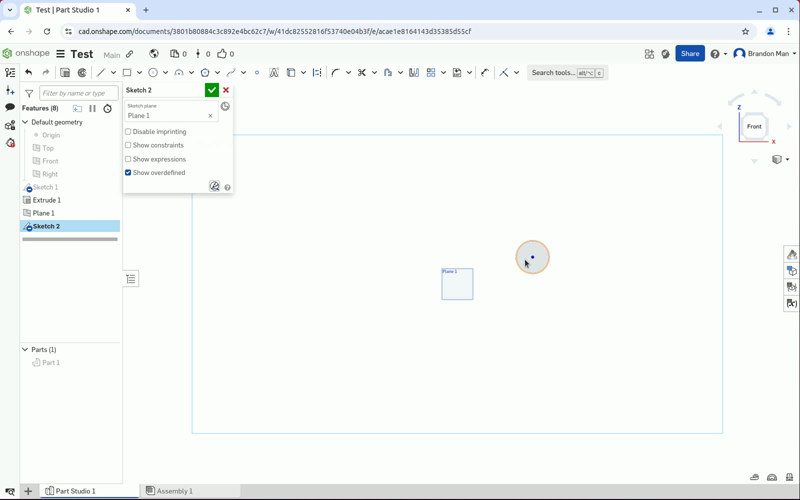
scroll(6)
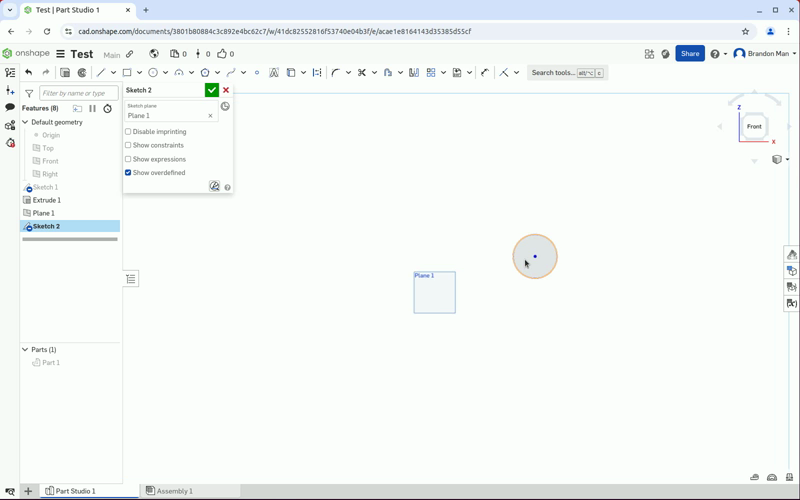
scroll(6)
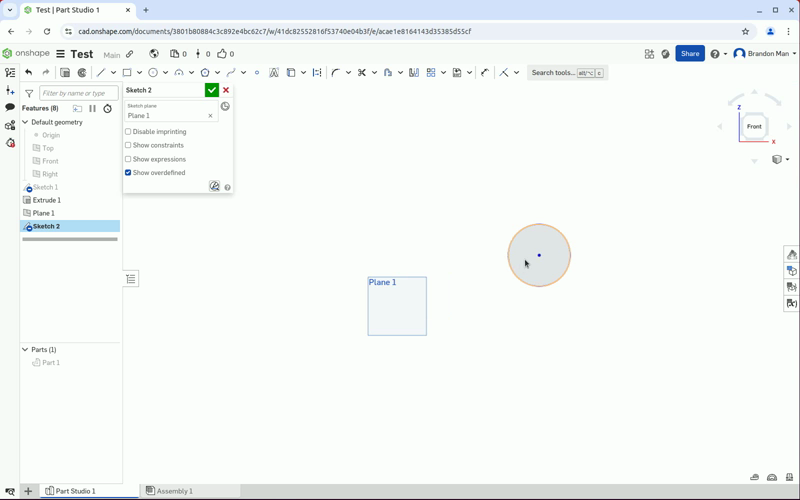
scroll(6)
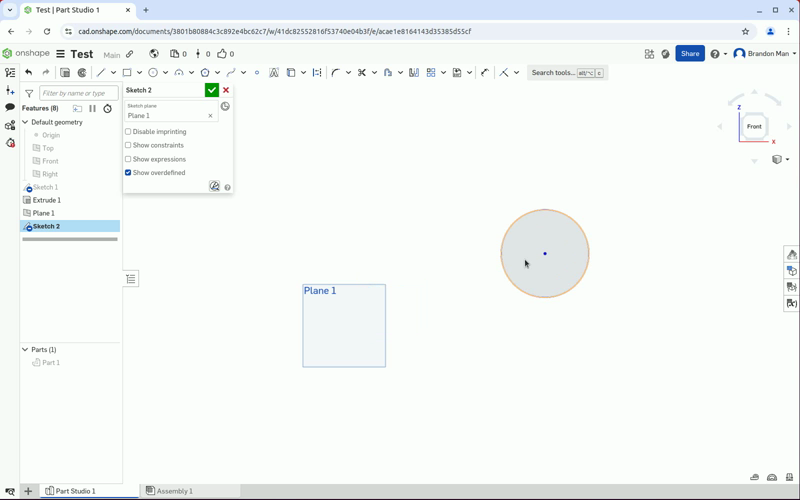
scroll(6)
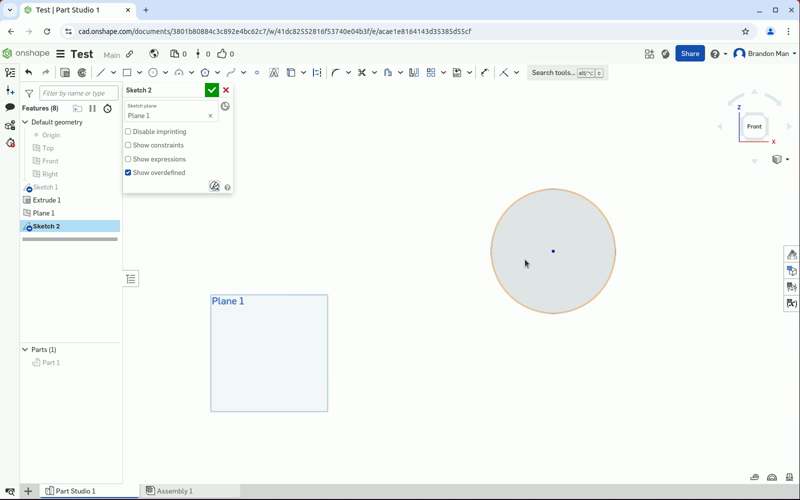
scroll(6)
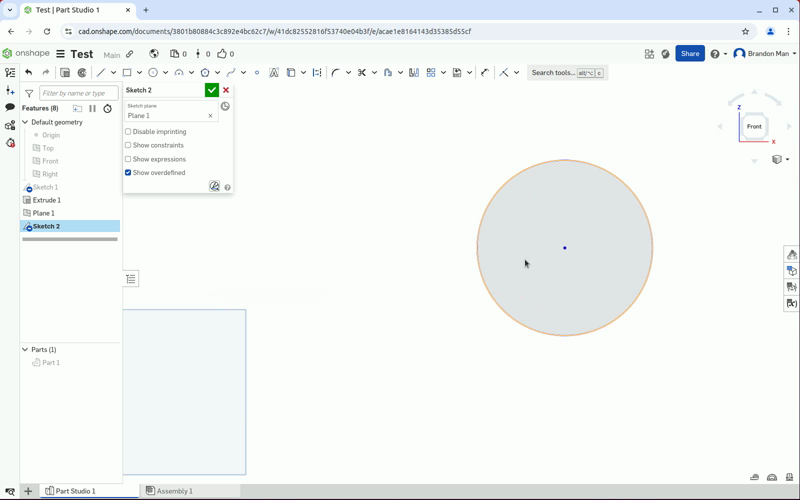
scroll(6)
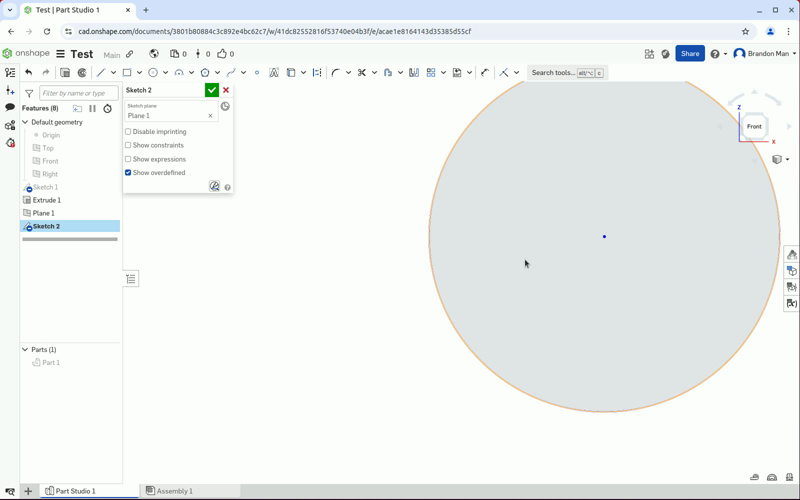
click(525, 259)
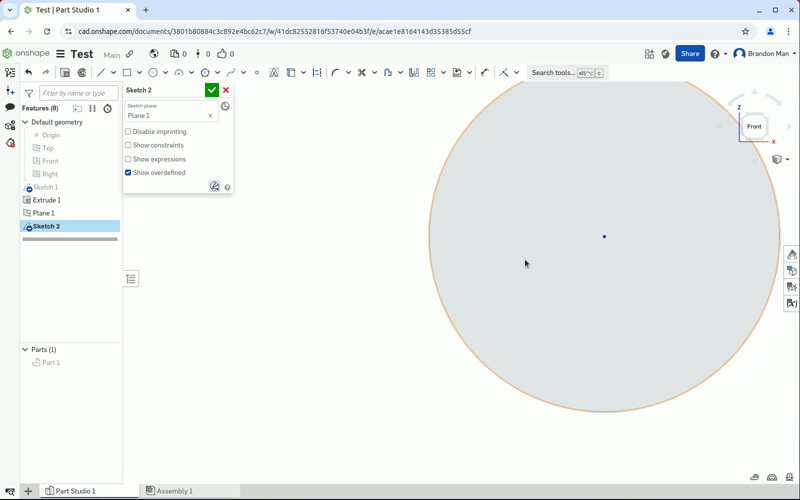
scroll(-6)
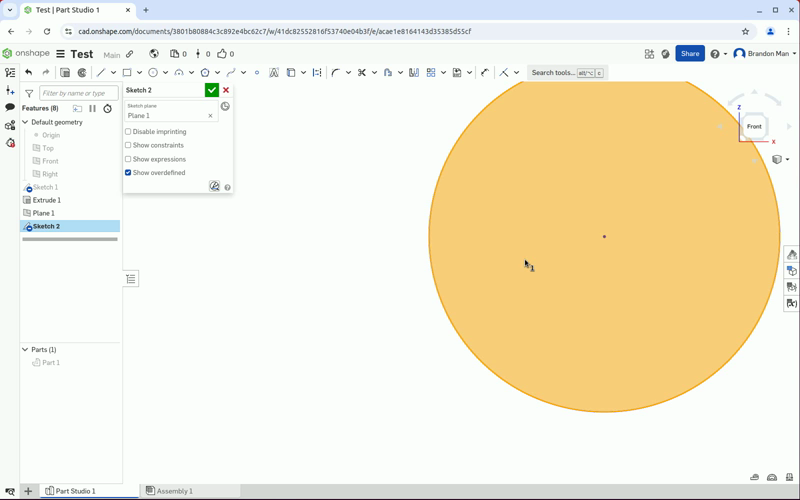
scroll(-6)
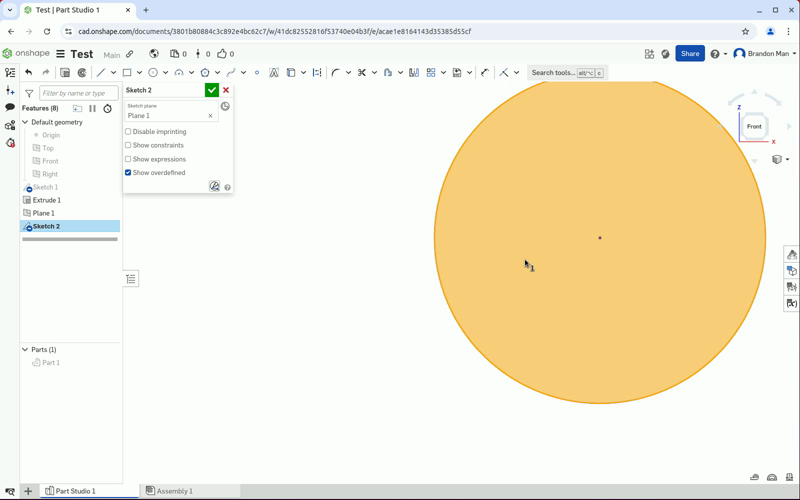
scroll(-6)
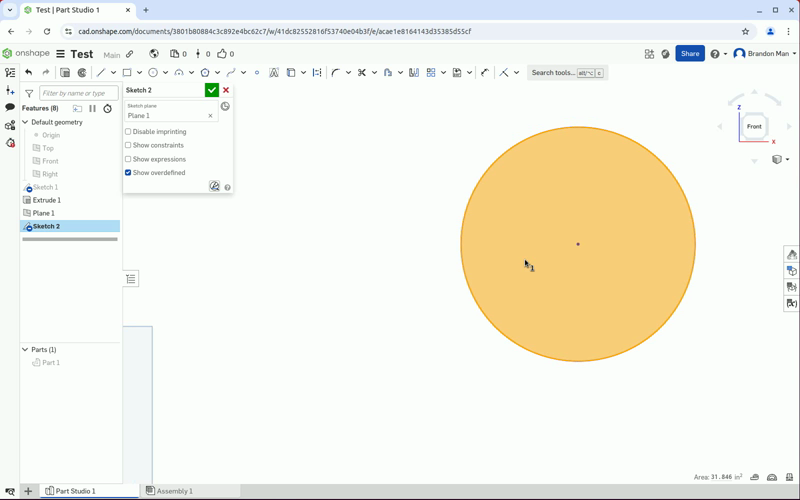
scroll(-6)
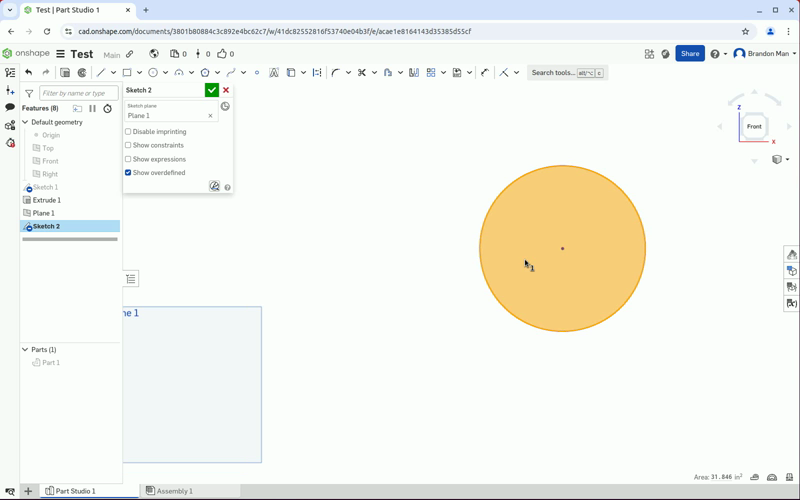
scroll(-6)
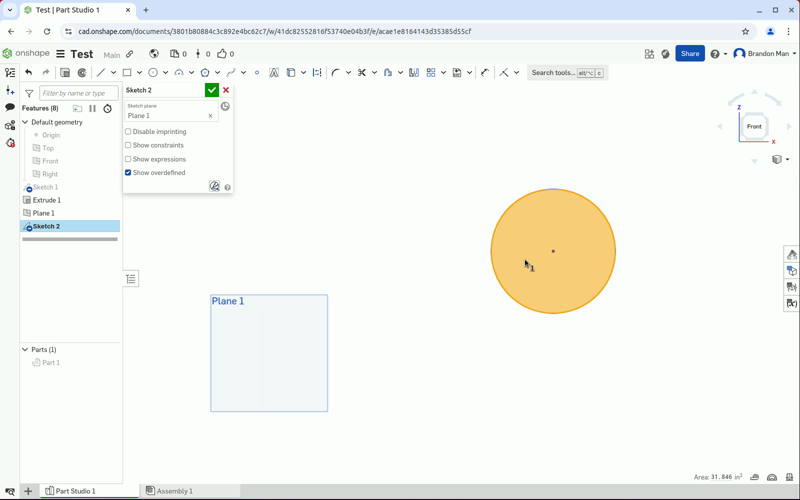
scroll(-6)
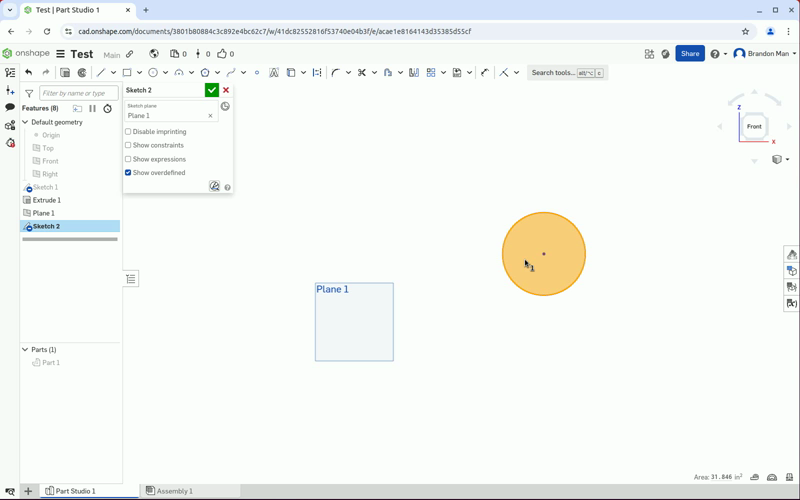
scroll(-6)
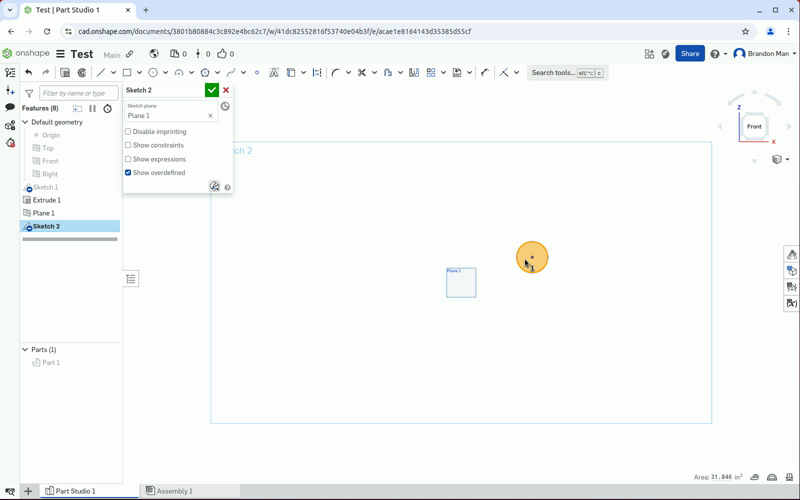
mouse_move(73, 352)
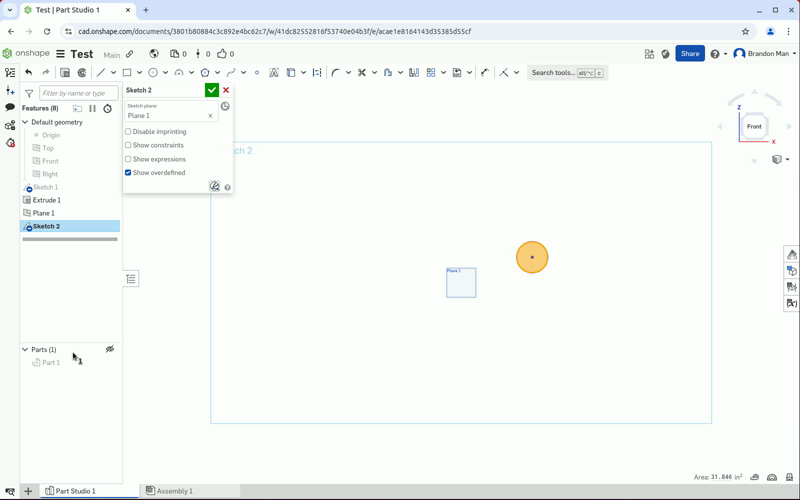
key(shift+y)
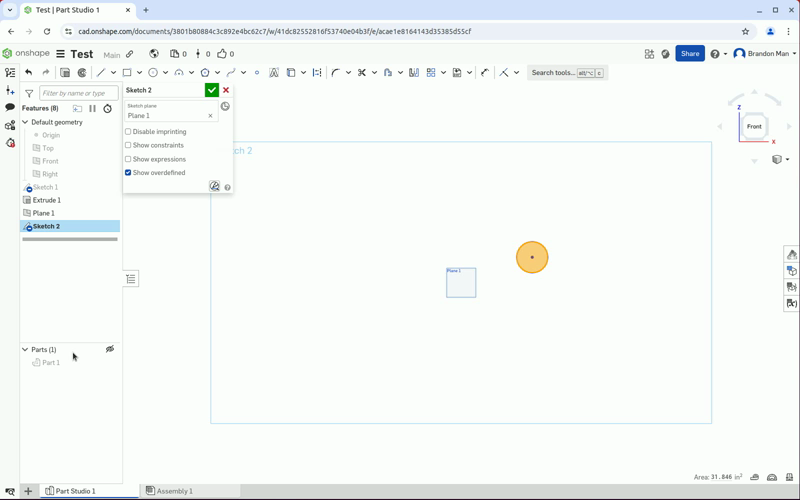
key(shift+e)
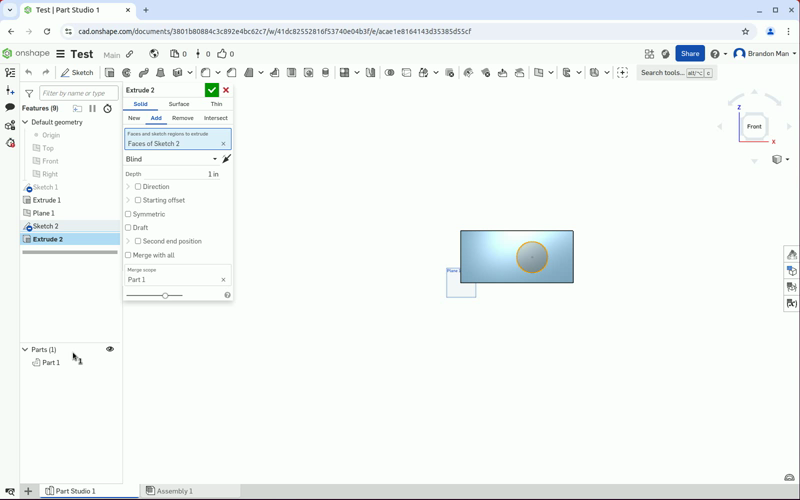
mouse_move(143, 106)
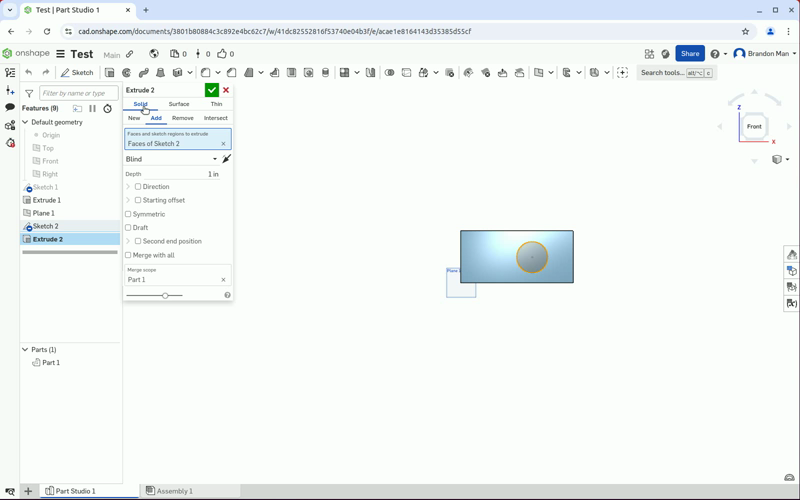
click(143, 106)
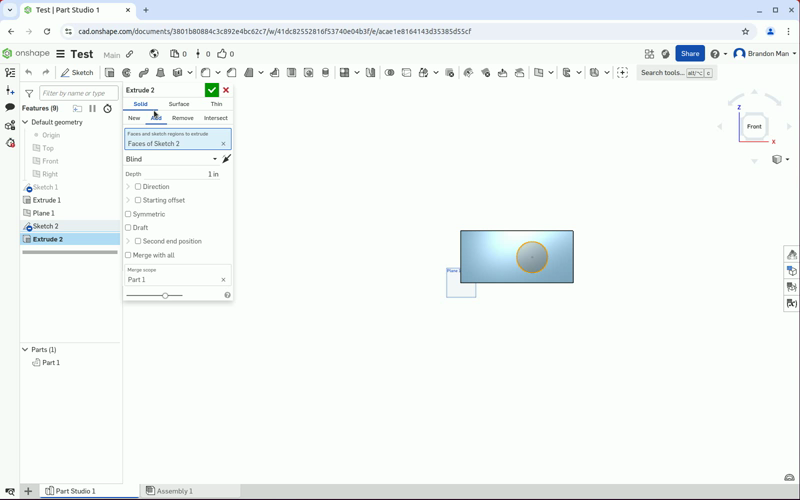
mouse_move(186, 120)
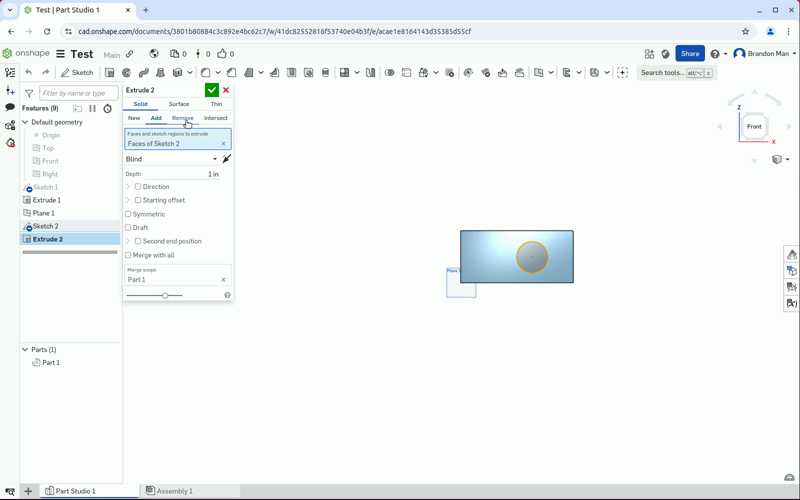
click(186, 120)
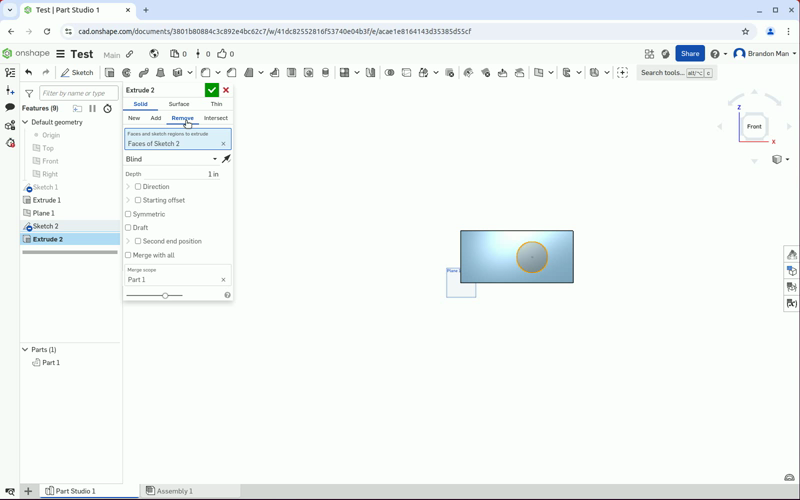
key(tab, 4)
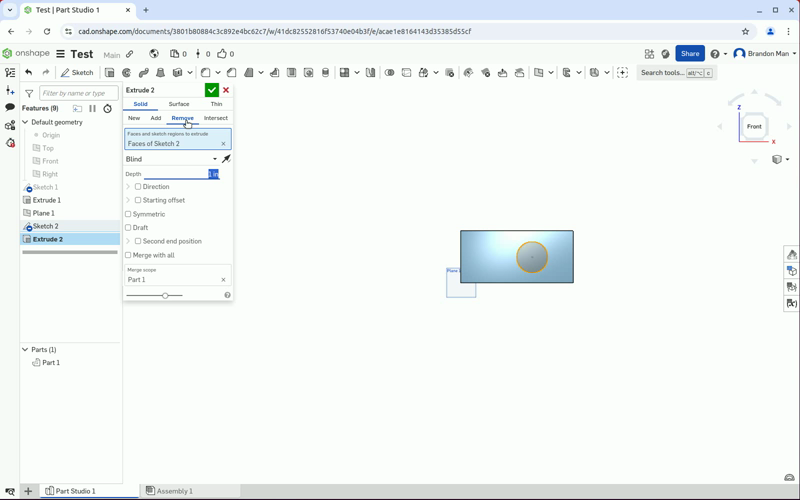
text(6.018)
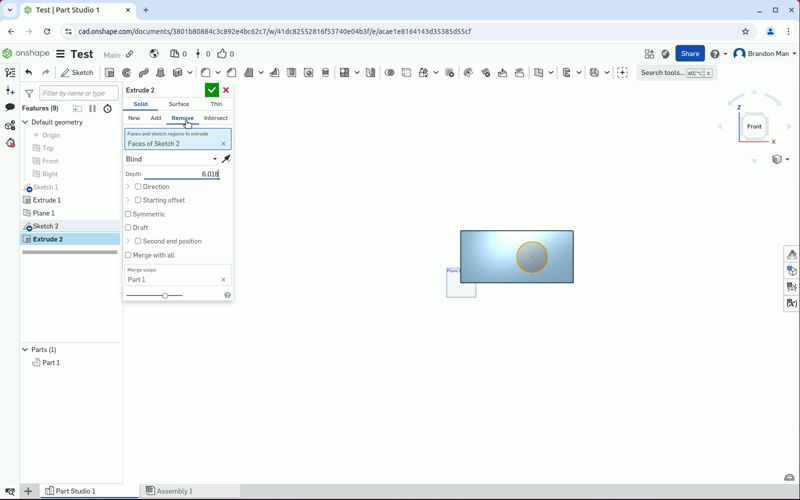
key(tab, 6)
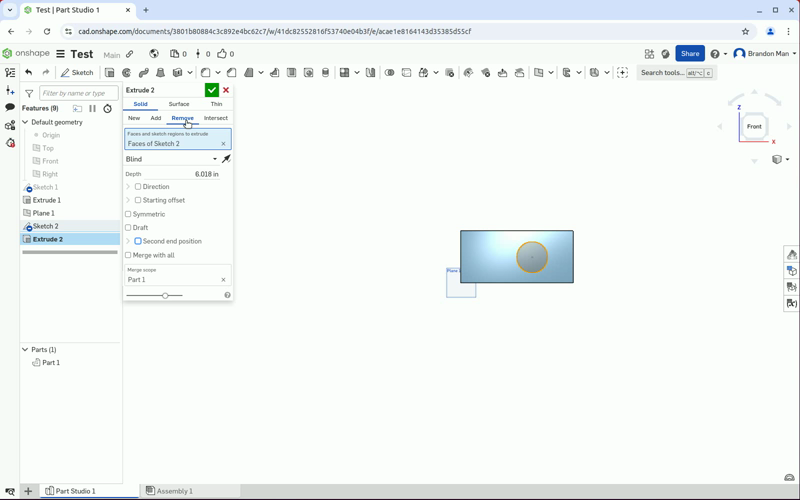
key(space)
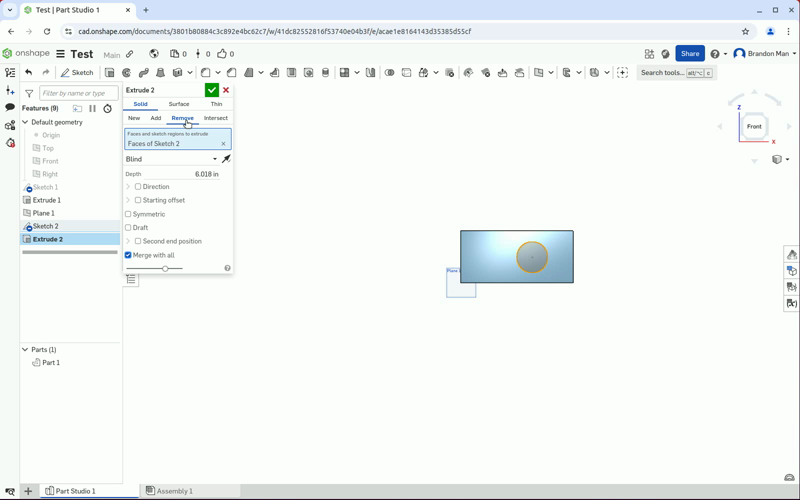
key(enter)
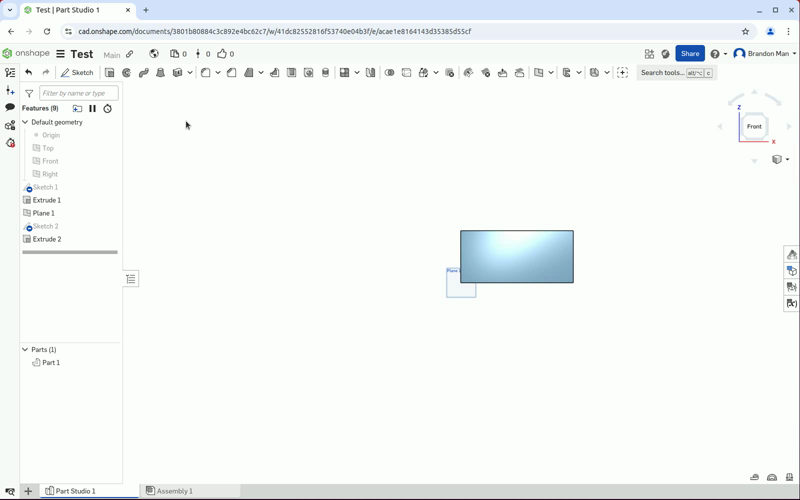
key(shift+h)
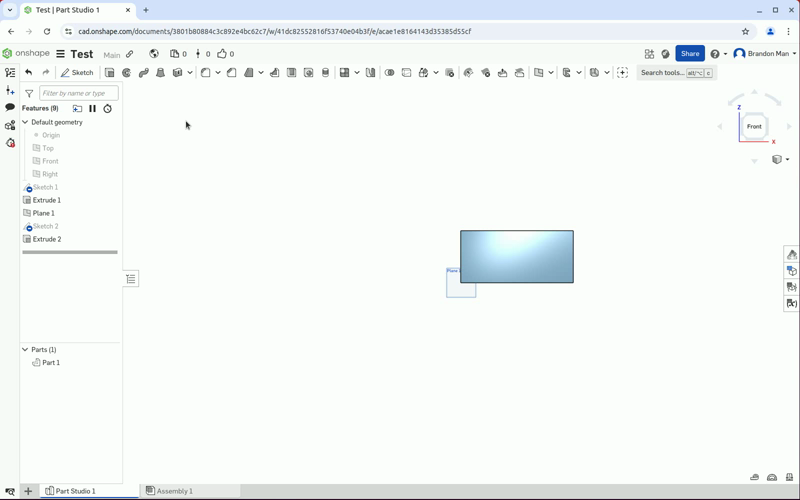
key(shift+h)
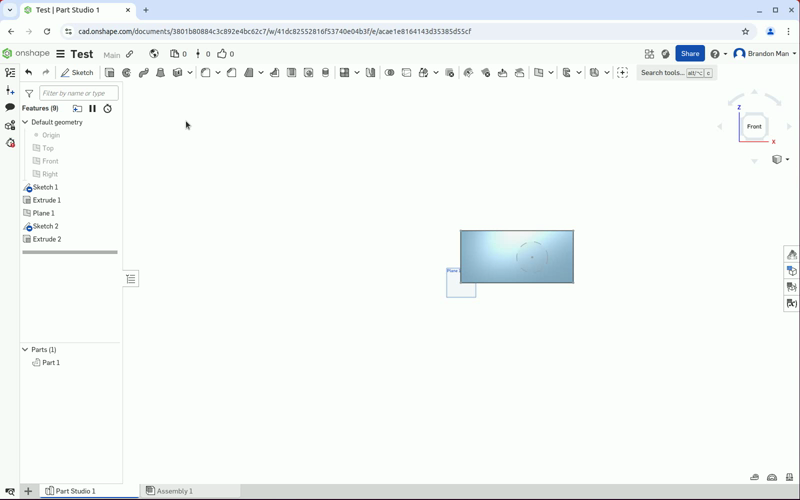
key(shift+7)
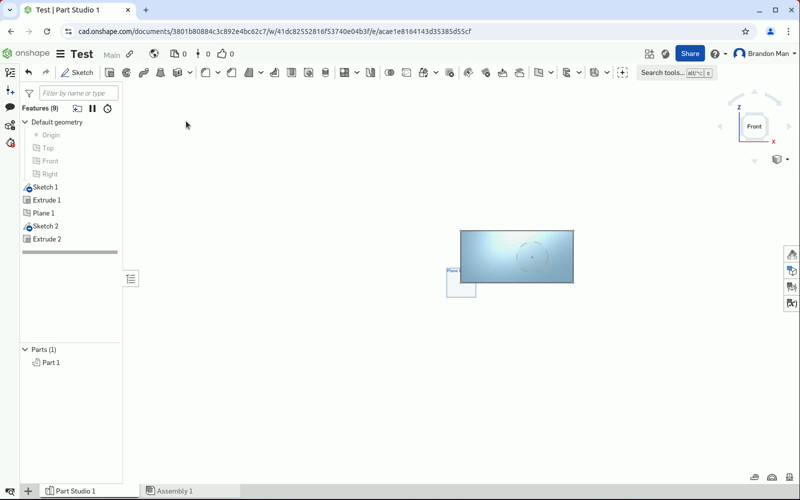
key(left, 2)
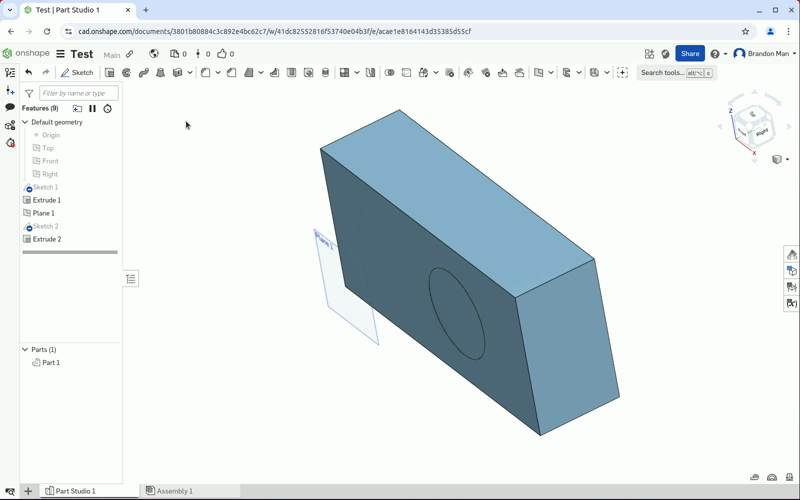
key(down, 2)
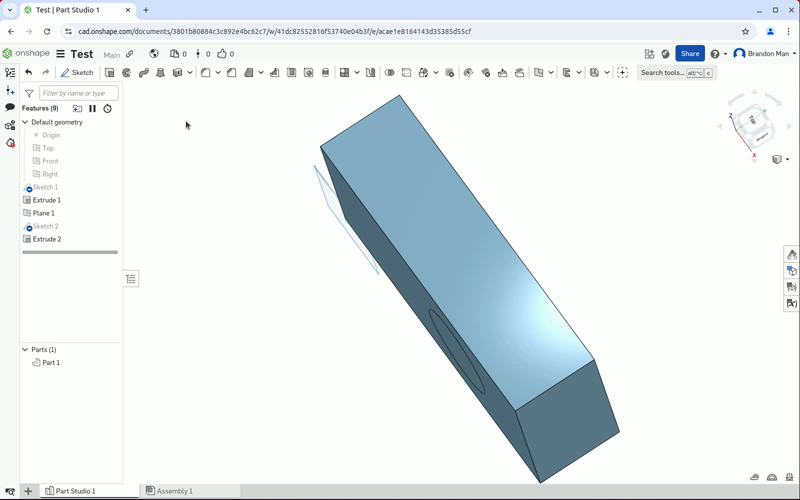
key(up, 2)
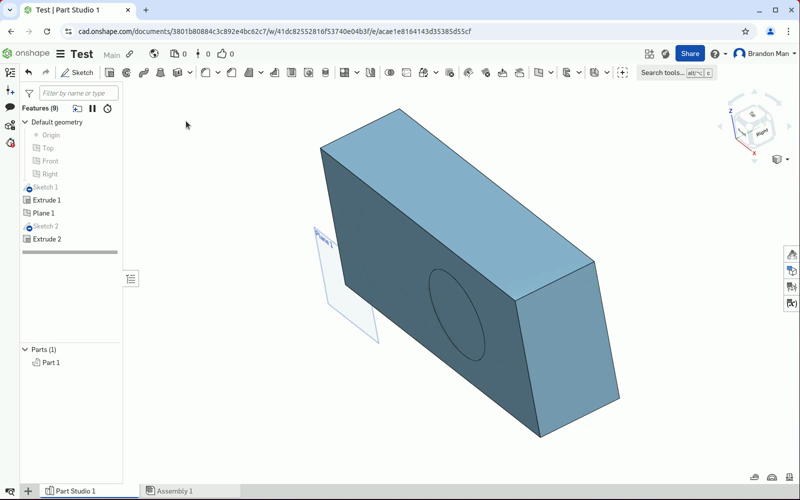
key(right, 2)
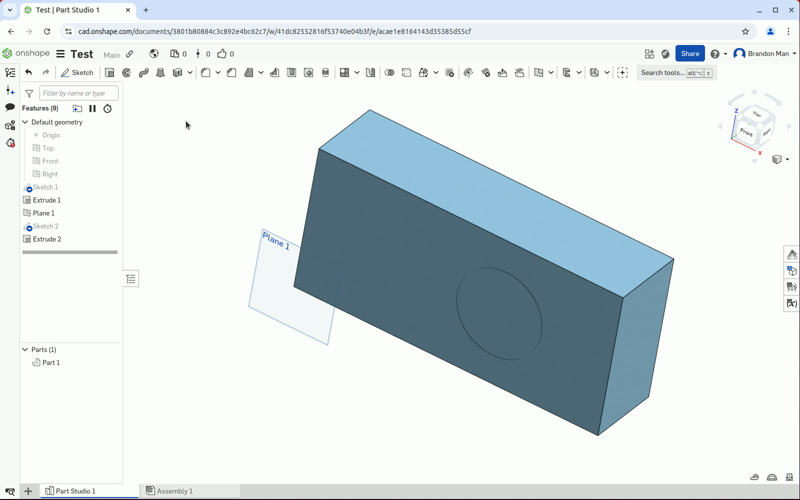
mouse_move(73, 189)
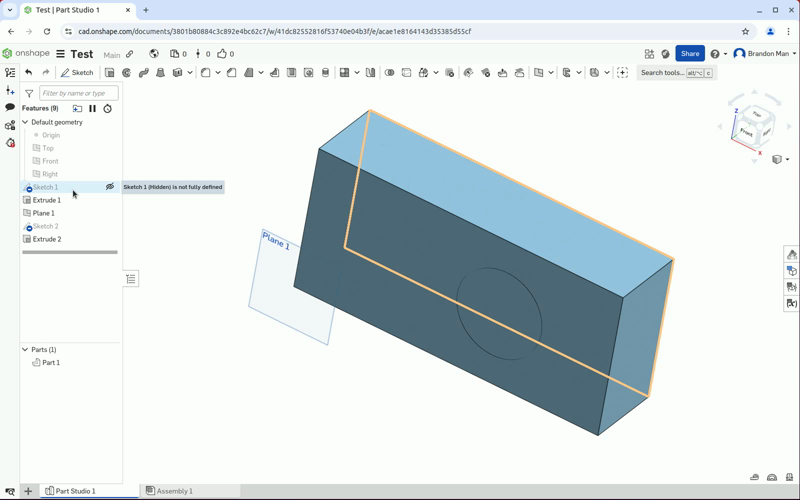
click(73, 189)